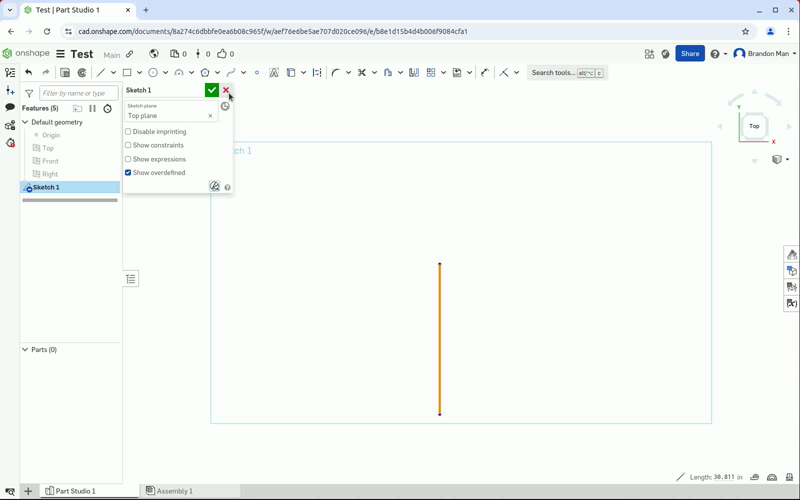
key(shift+h)
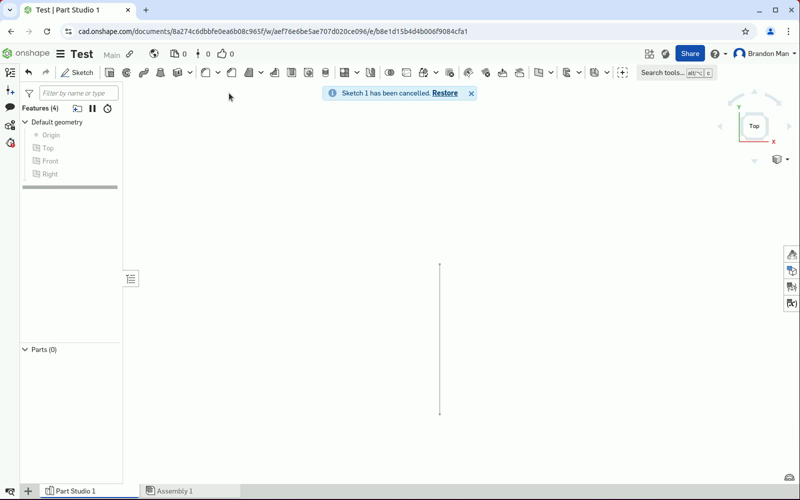
mouse_move(73, 352)
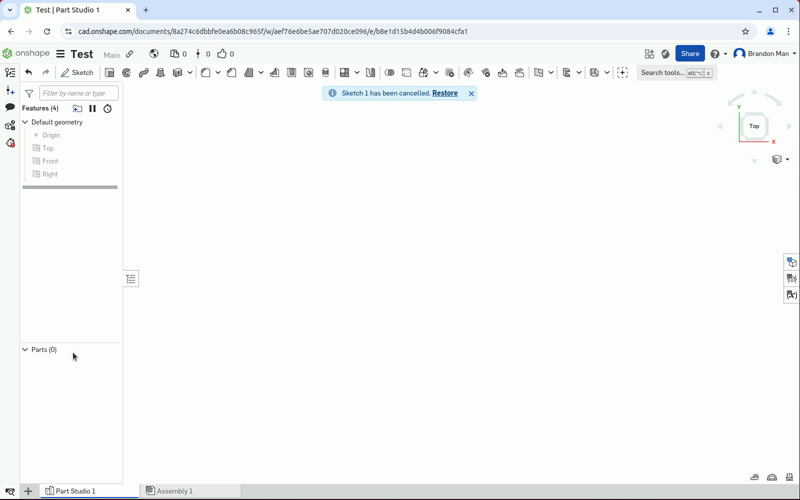
key(y)
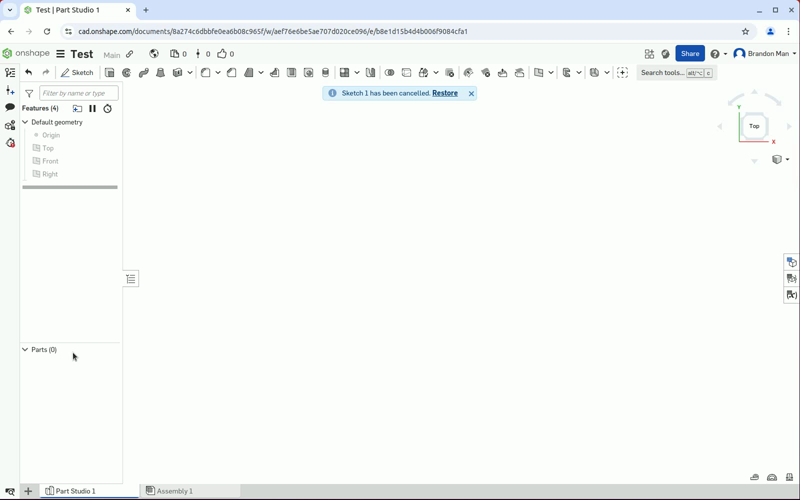
key(shift+p)
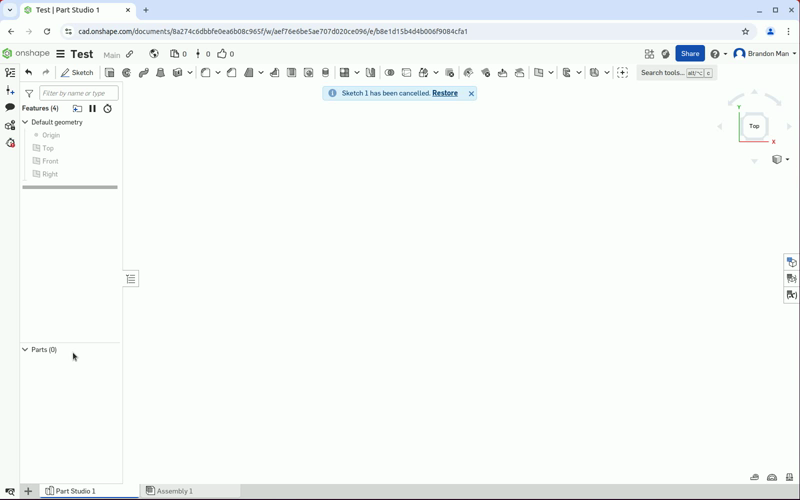
key(space)
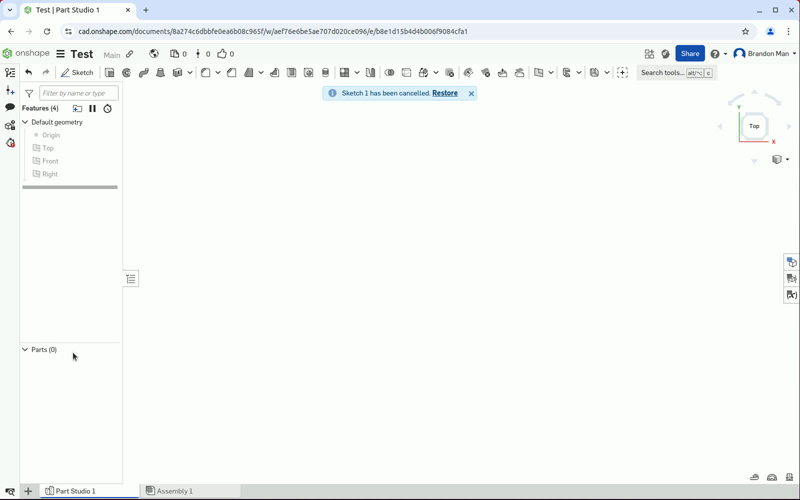
key_down(shift)
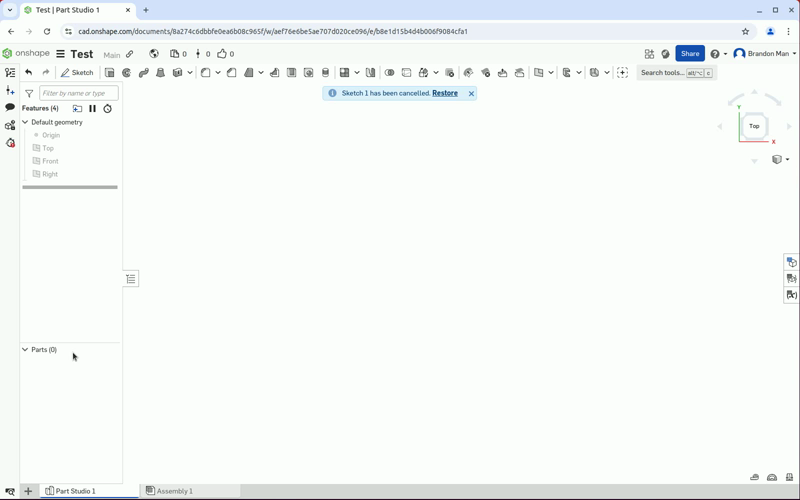
key(up)
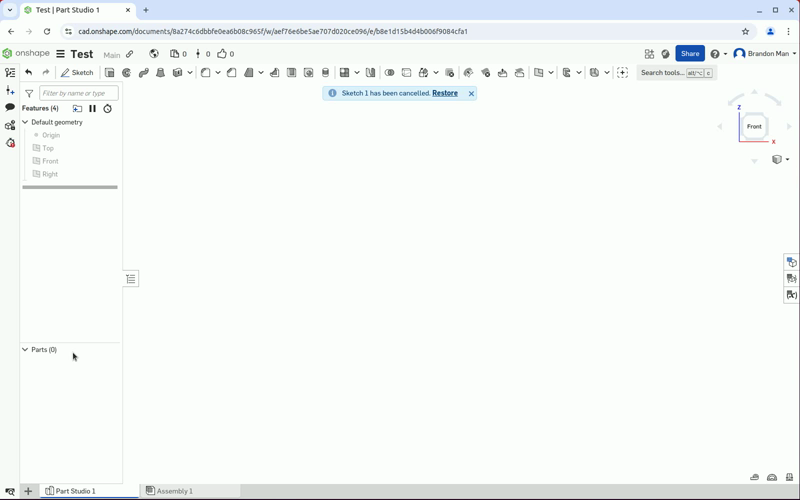
key_up(shift)
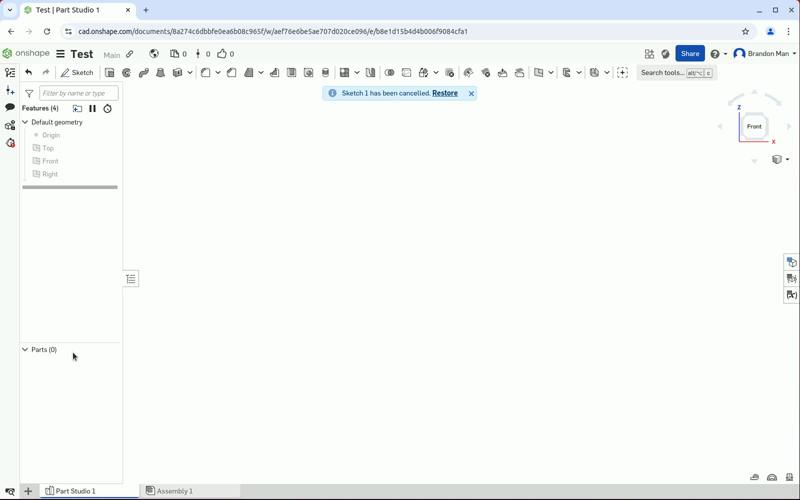
mouse_move(73, 352)
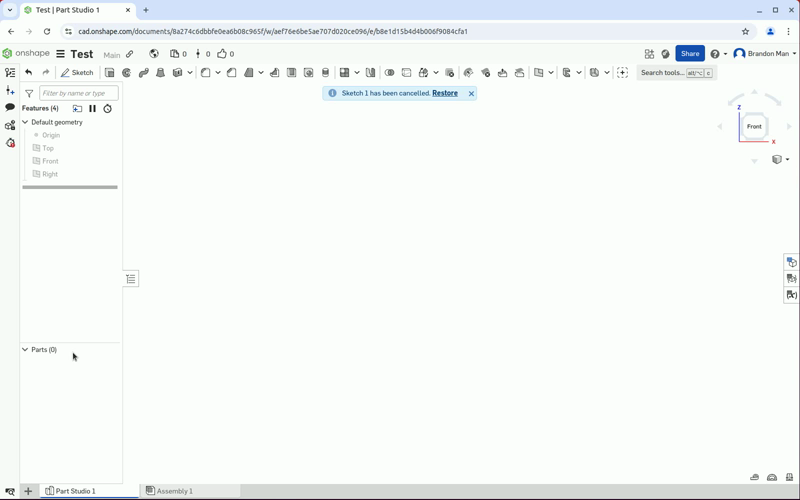
key(shift+y)
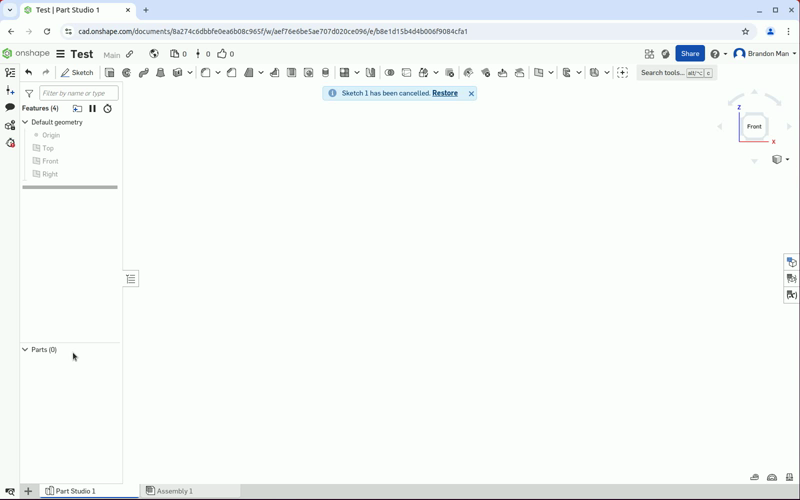
key(shift+s)
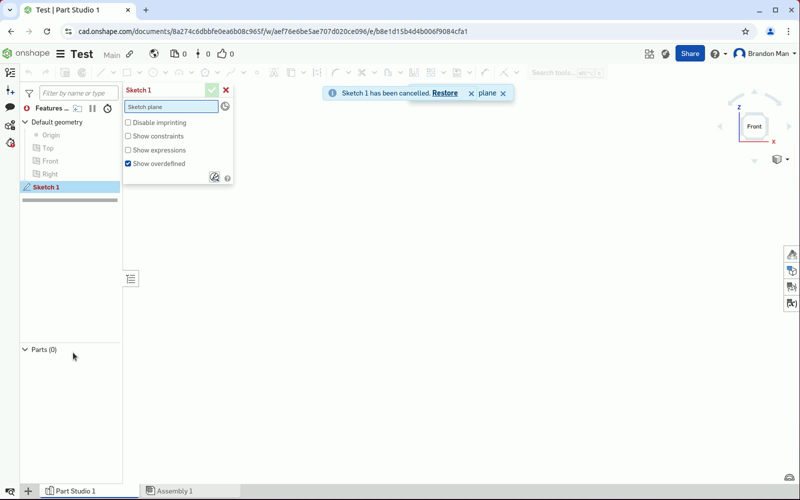
mouse_move(73, 163)
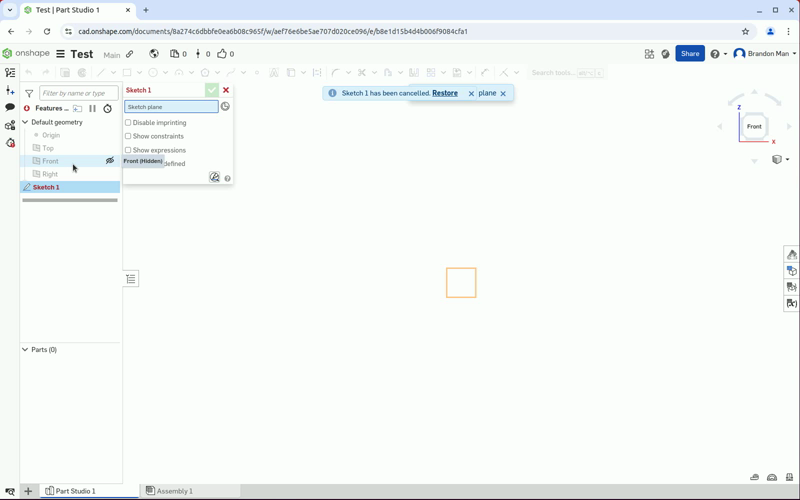
click(73, 163)
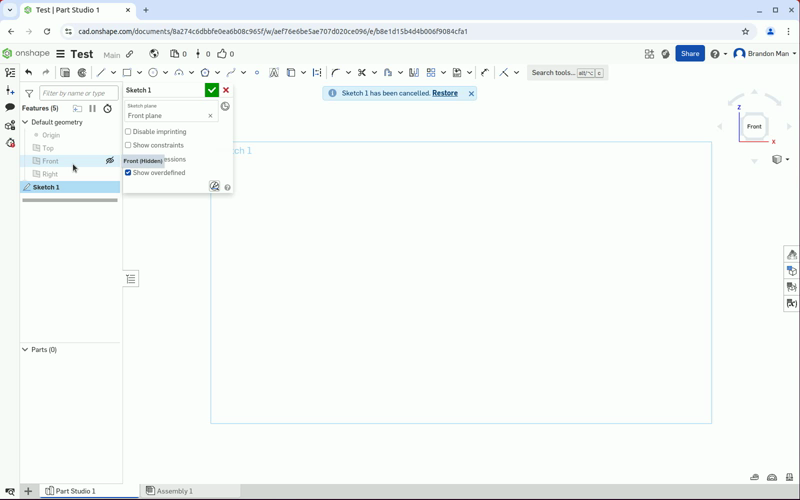
mouse_move(73, 352)
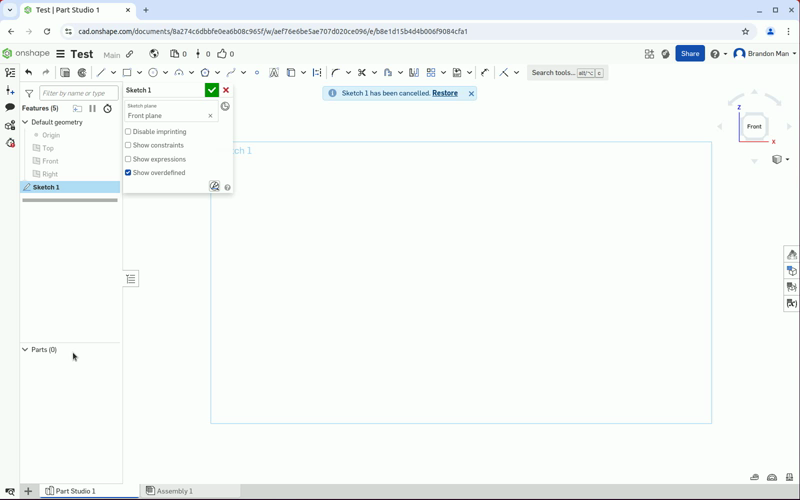
key(y)
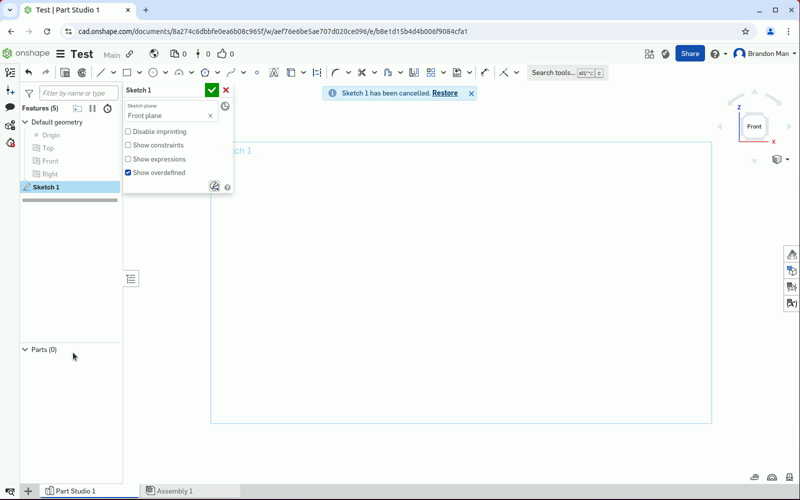
key(l)
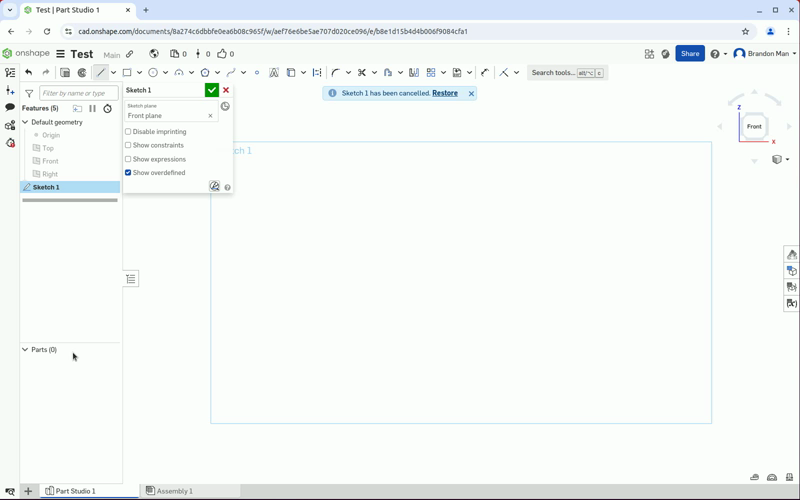
key_down(shift)
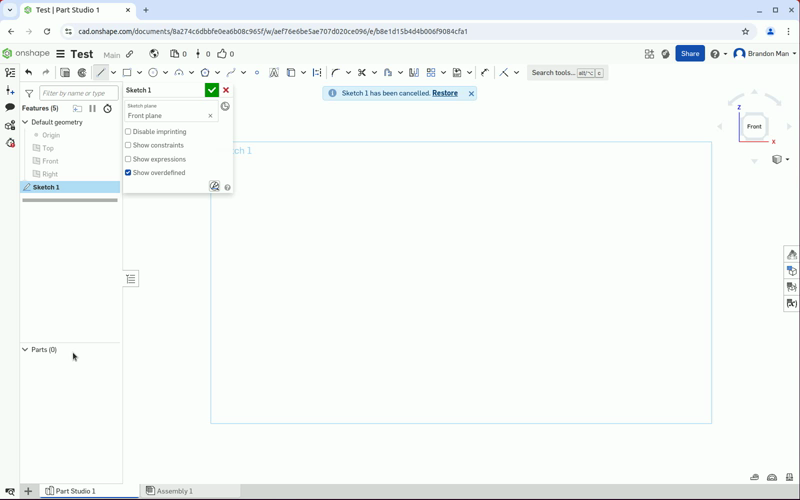
mouse_move(374, 233)
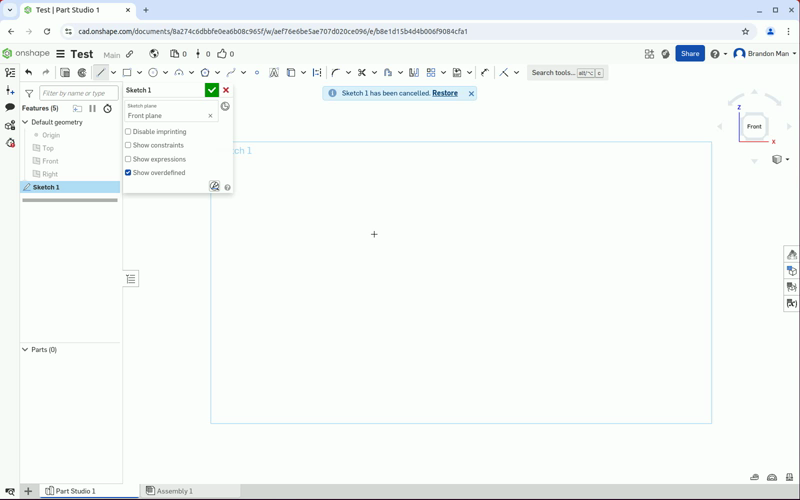
click(374, 233)
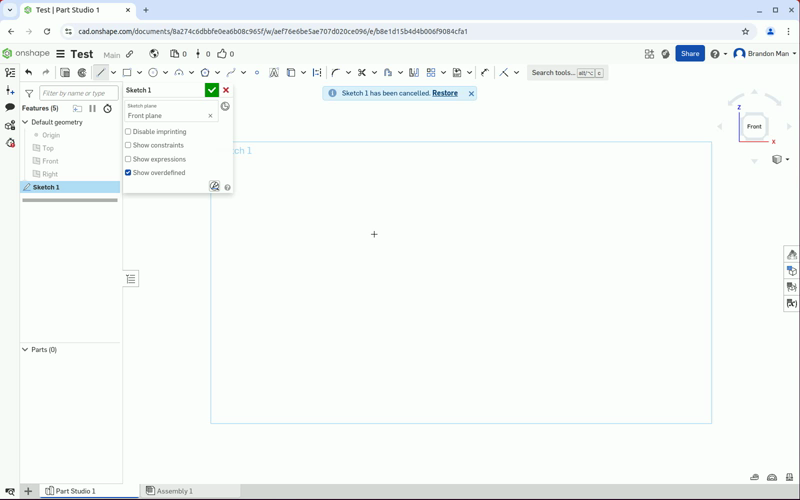
key_up(shift)
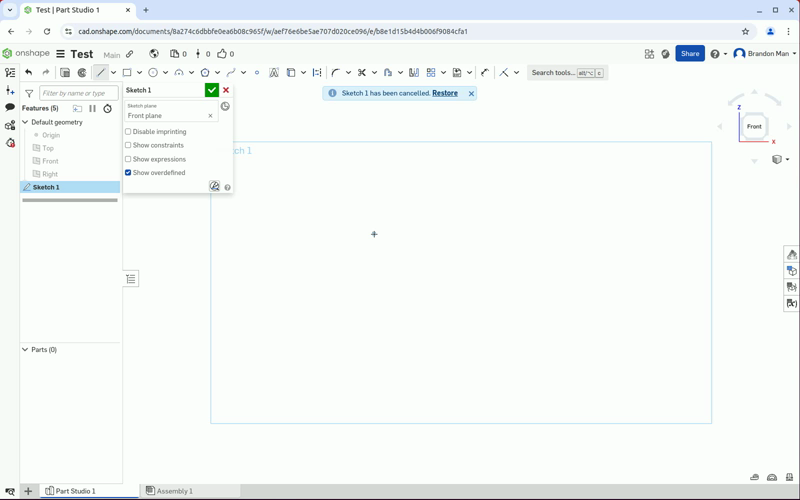
key_down(shift)
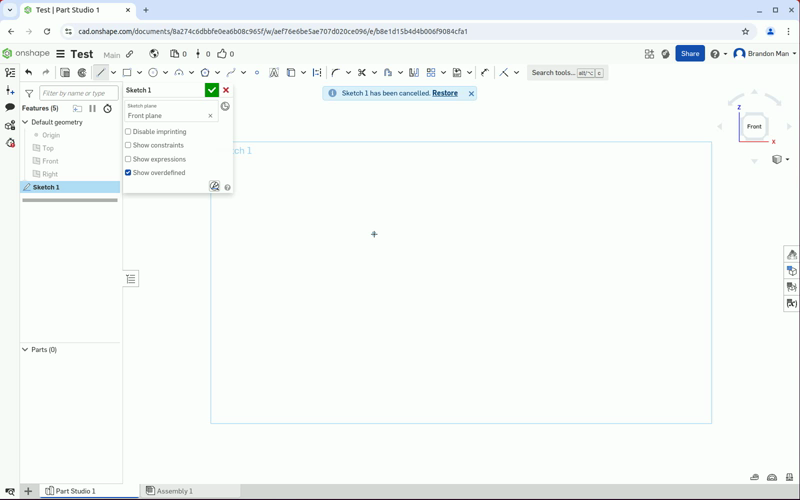
mouse_move(546, 233)
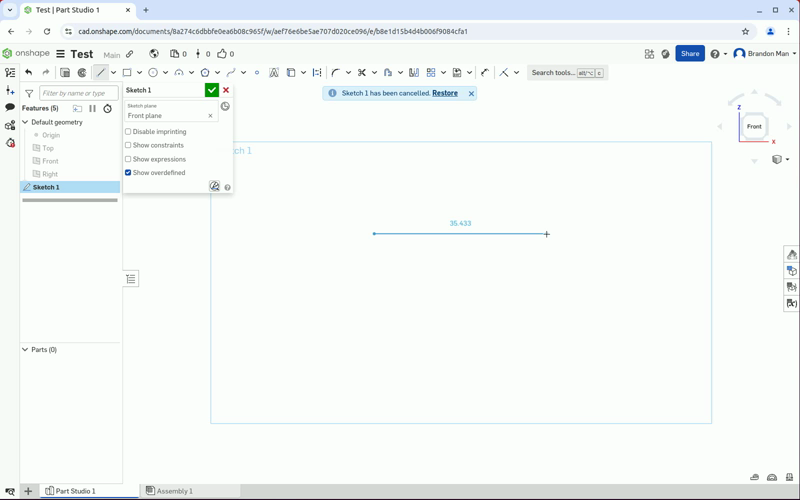
click(546, 233)
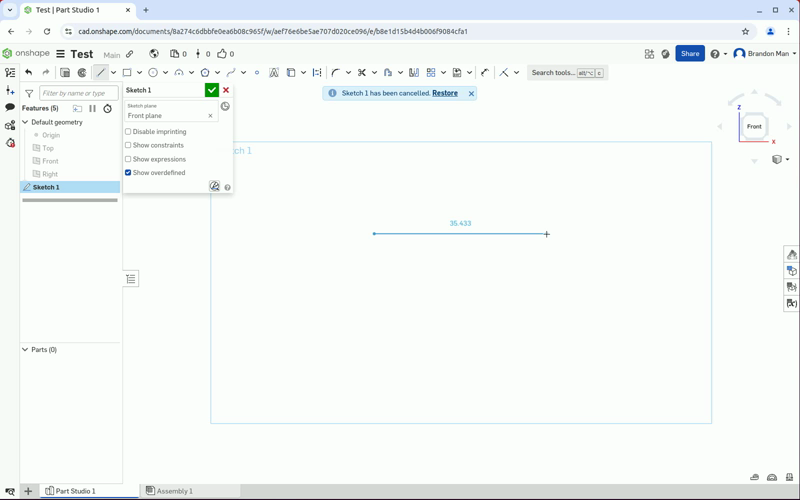
key_up(shift)
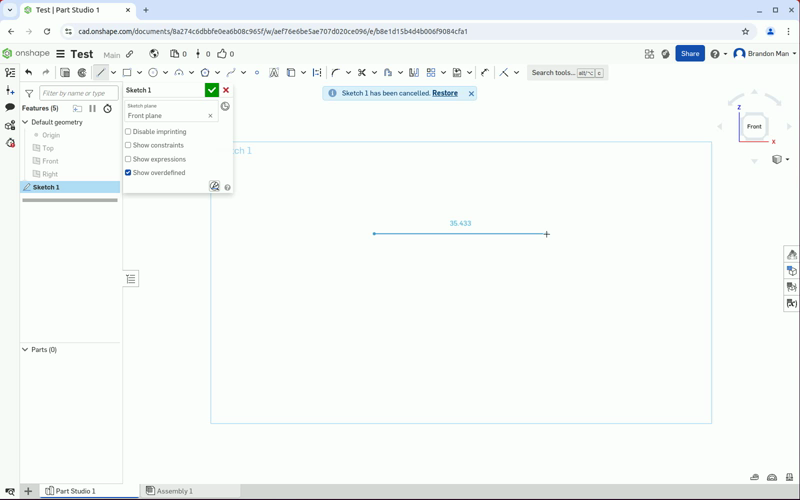
key_down(shift)
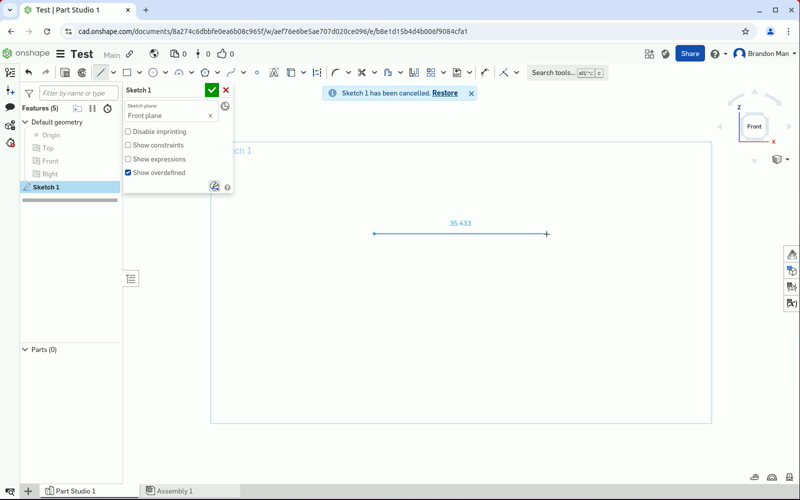
mouse_move(576, 233)
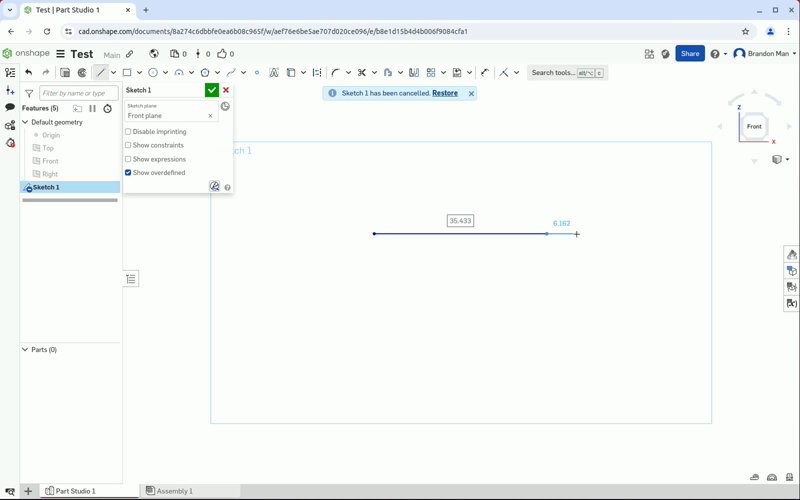
mouse_move(546, 224)
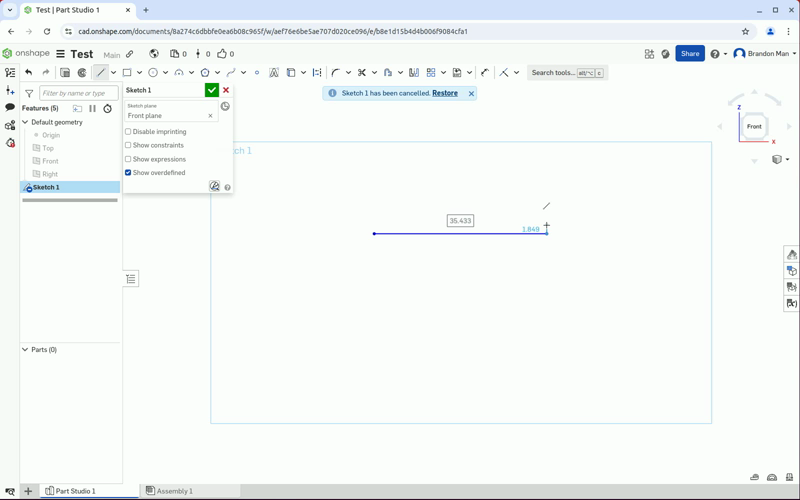
click(546, 224)
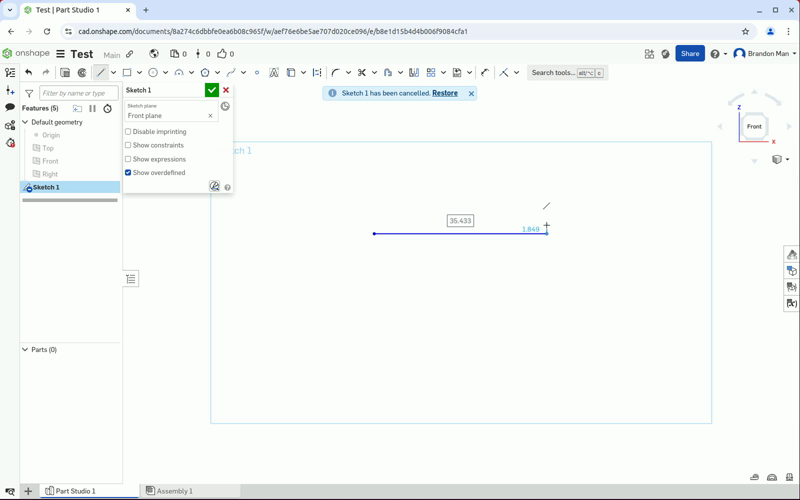
key_up(shift)
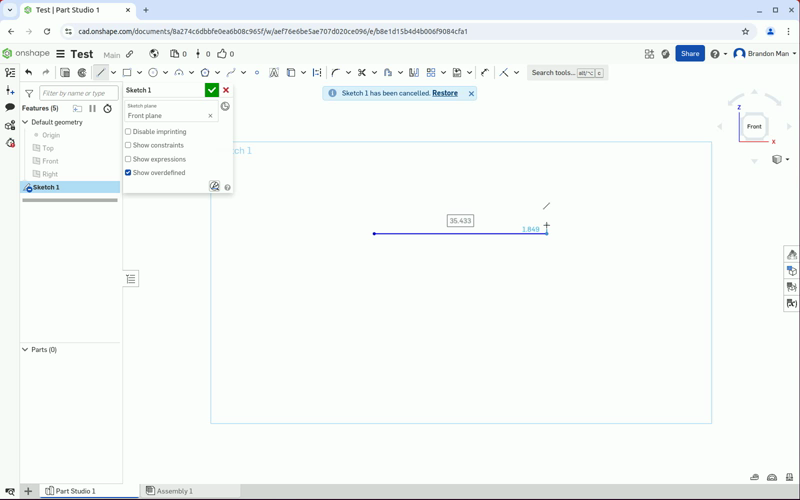
key_down(shift)
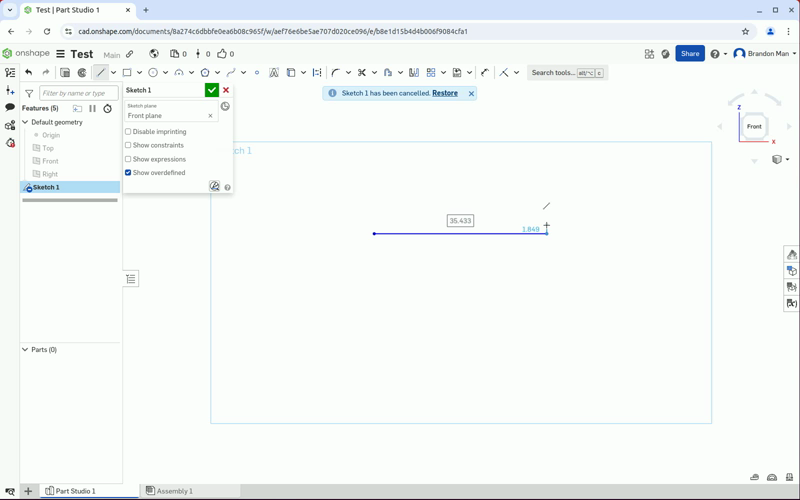
mouse_move(374, 224)
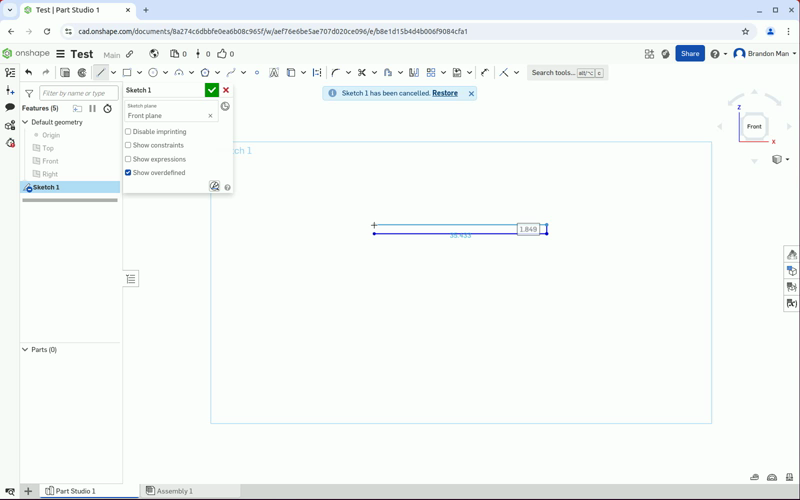
click(374, 224)
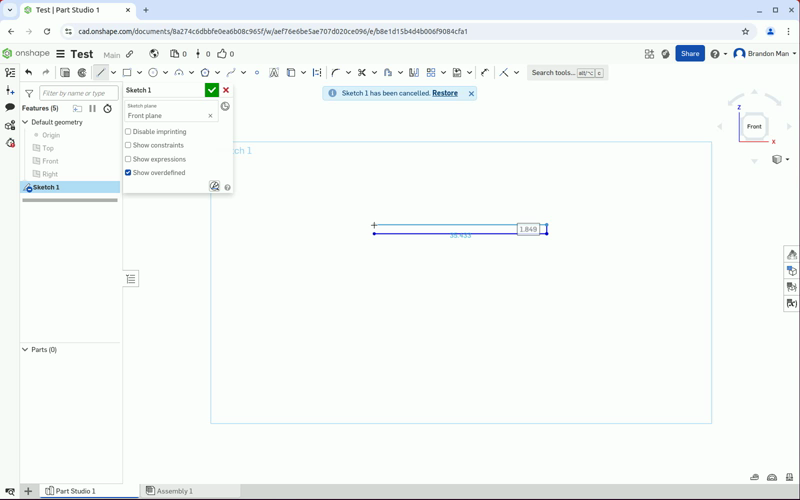
key_up(shift)
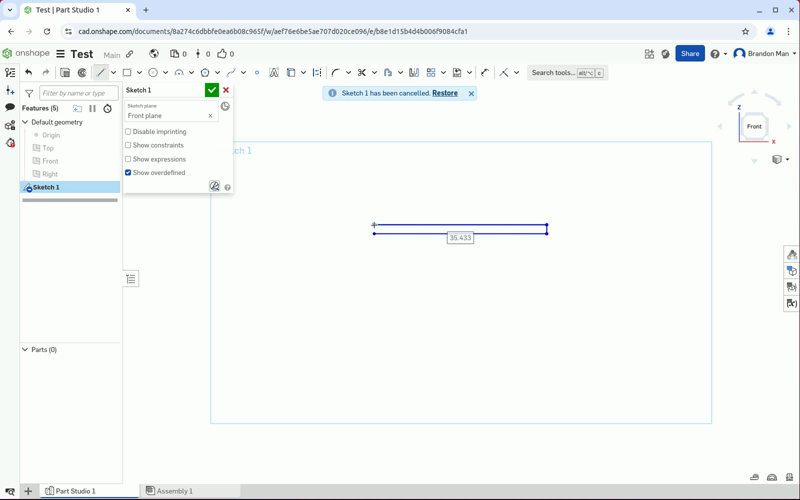
mouse_move(404, 224)
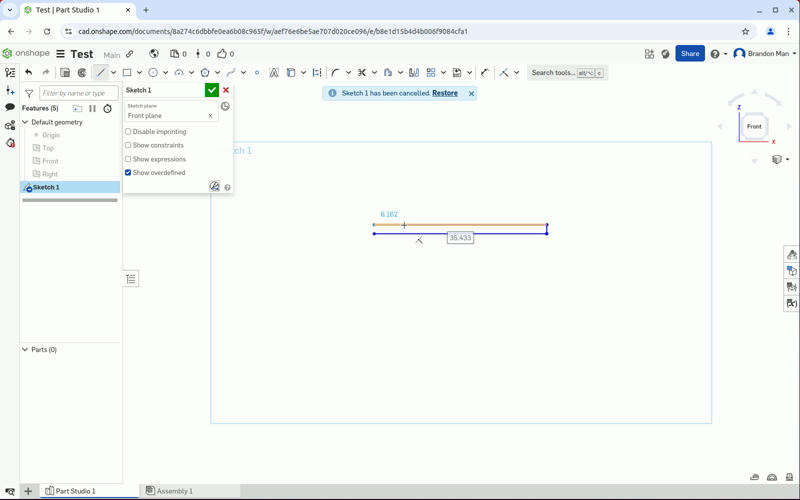
key_down(shift)
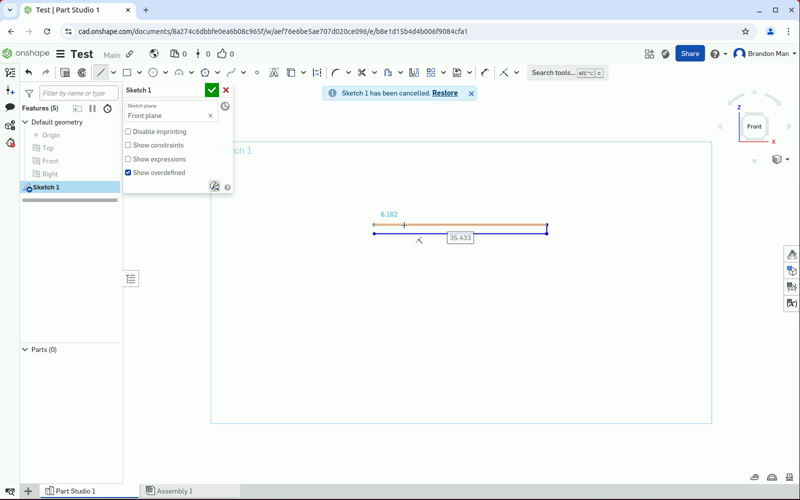
mouse_move(374, 233)
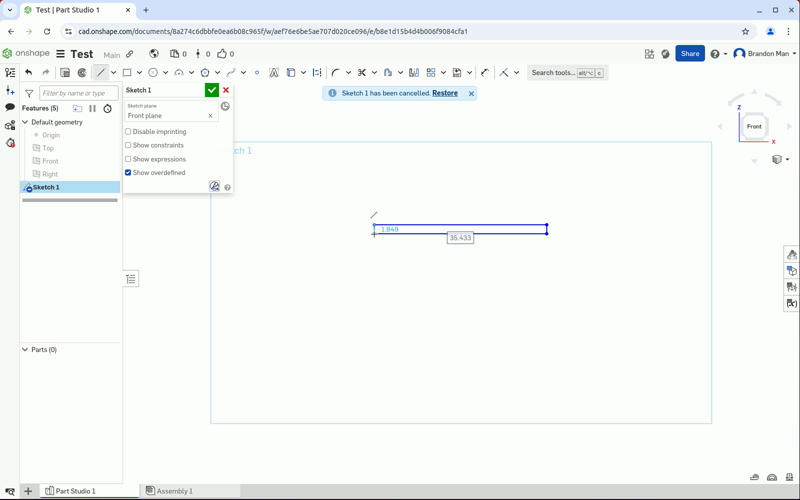
key_up(shift)
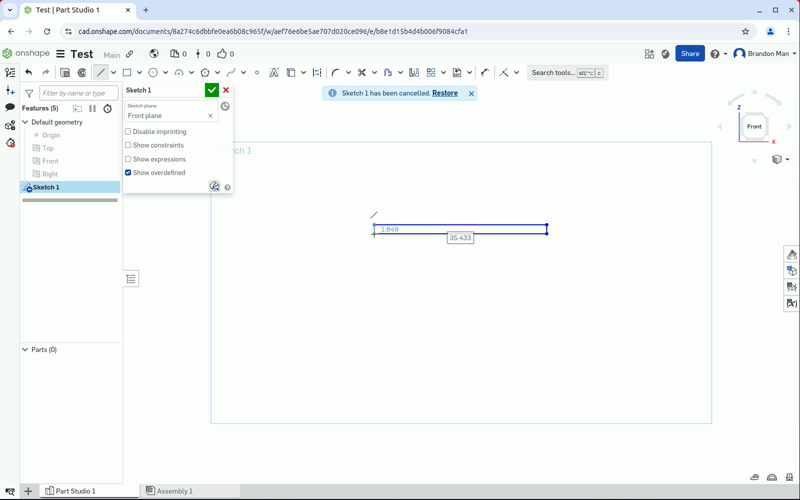
click(374, 233)
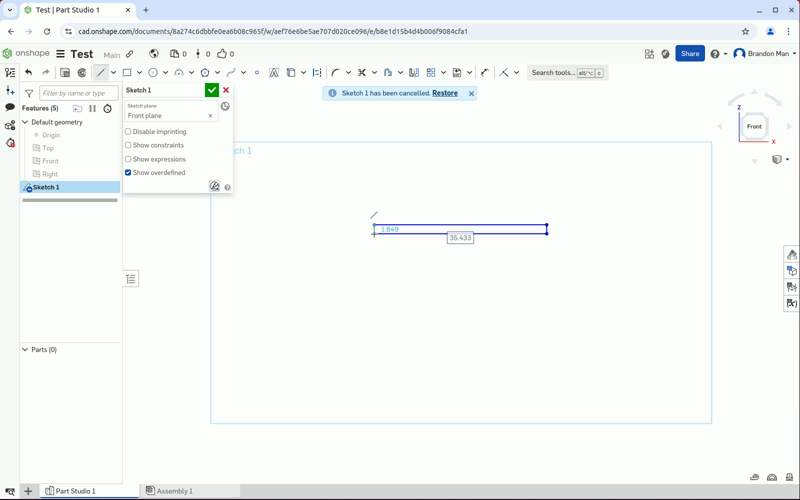
key(esc)
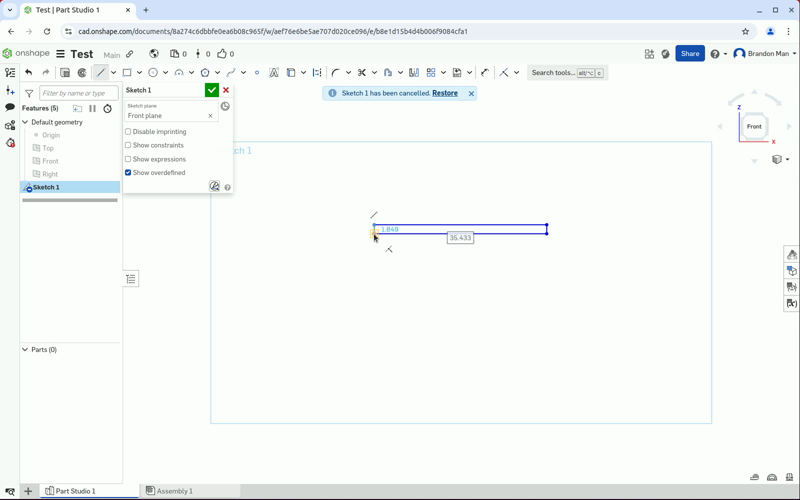
mouse_move(479, 228)
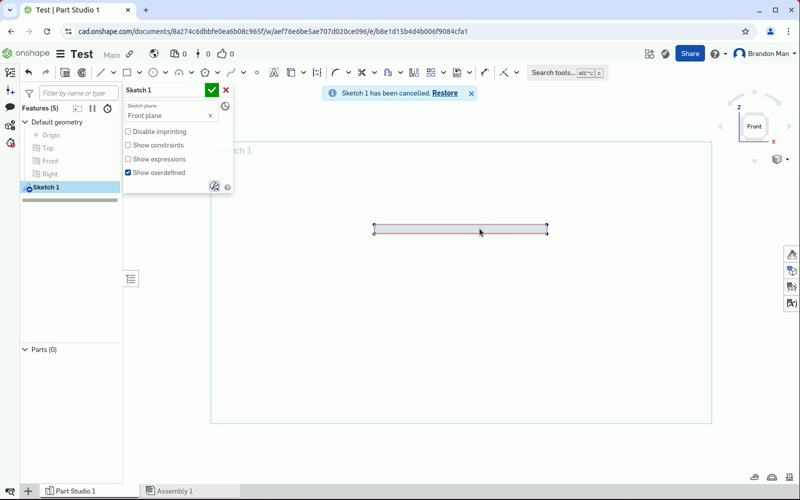
scroll(6)
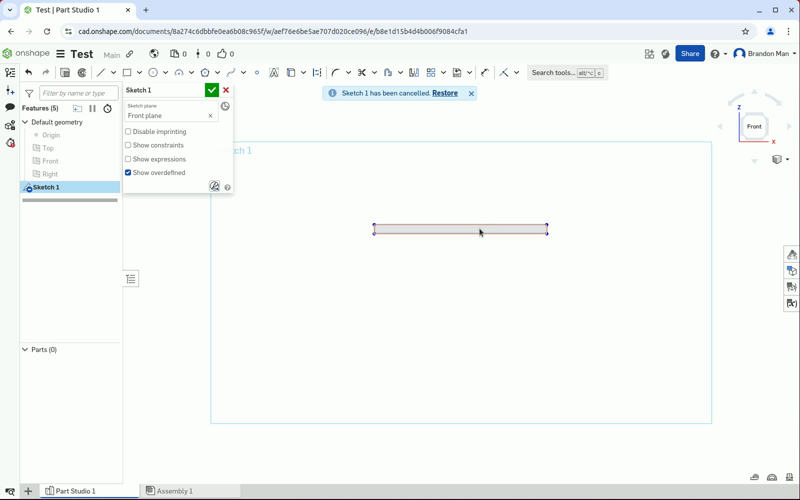
scroll(6)
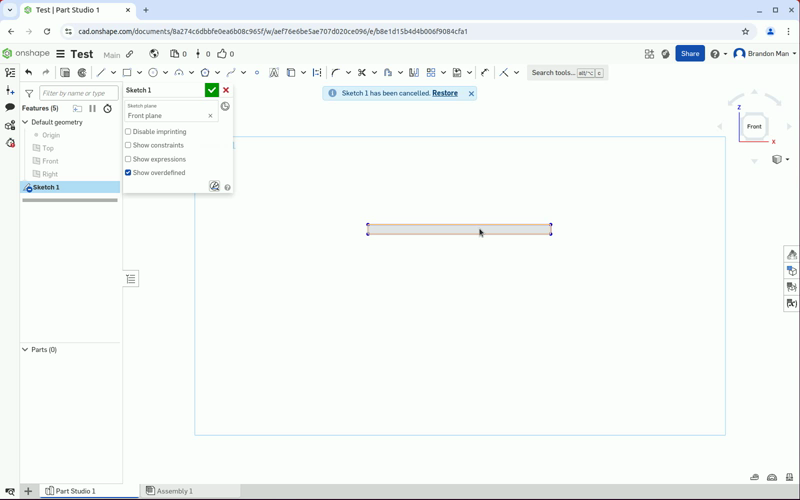
scroll(6)
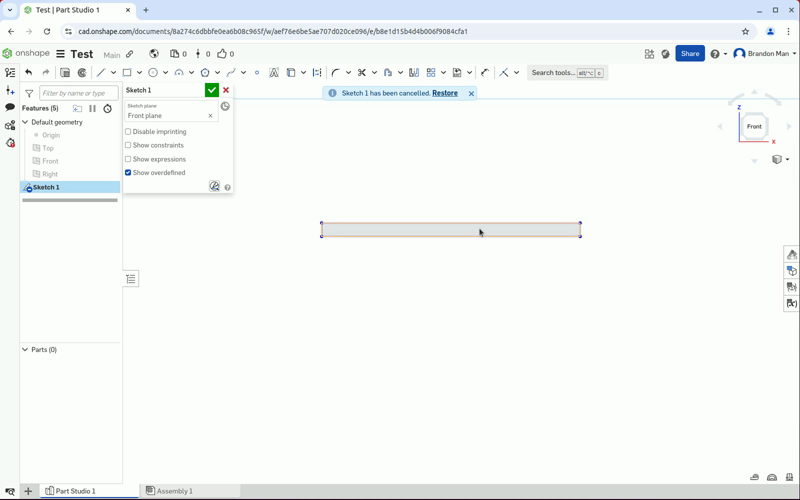
scroll(6)
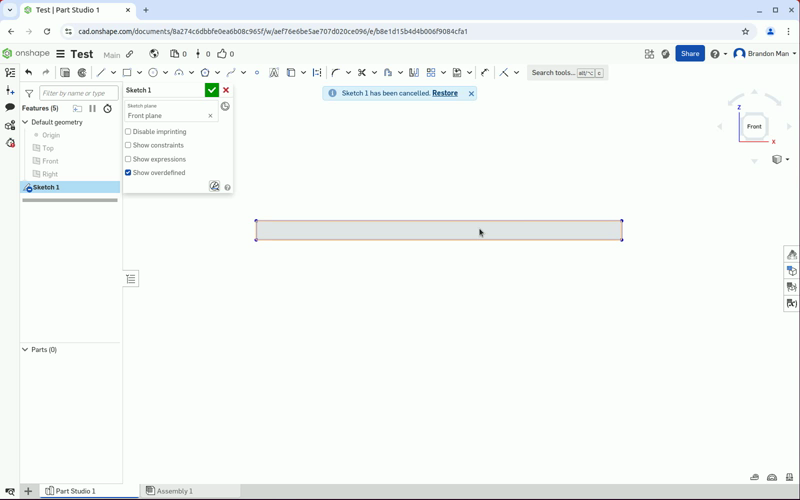
scroll(6)
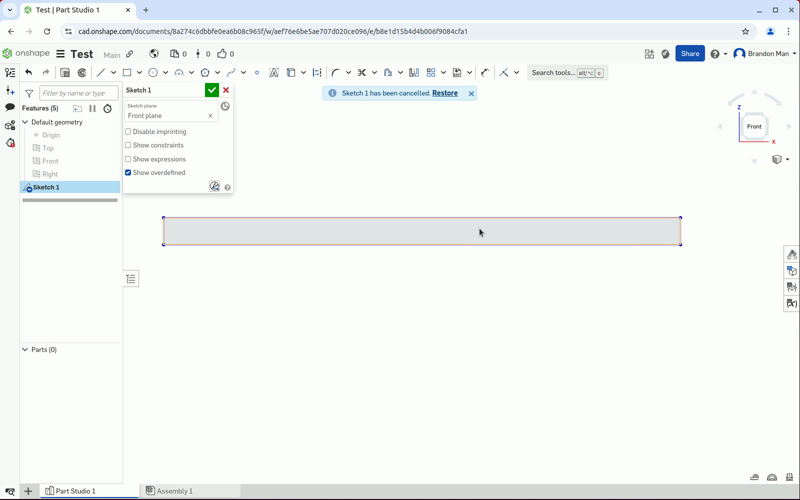
scroll(6)
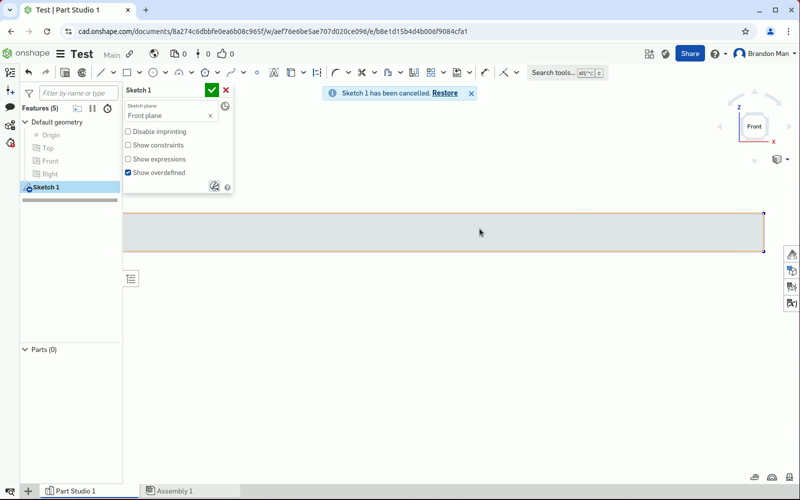
scroll(6)
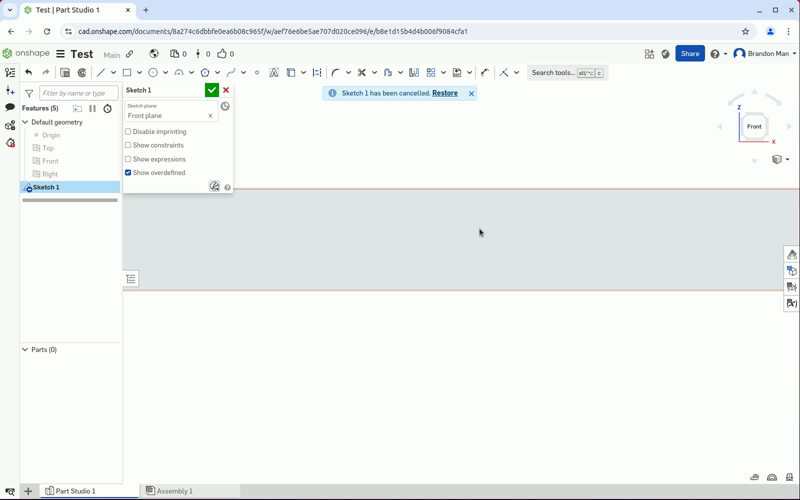
click(479, 228)
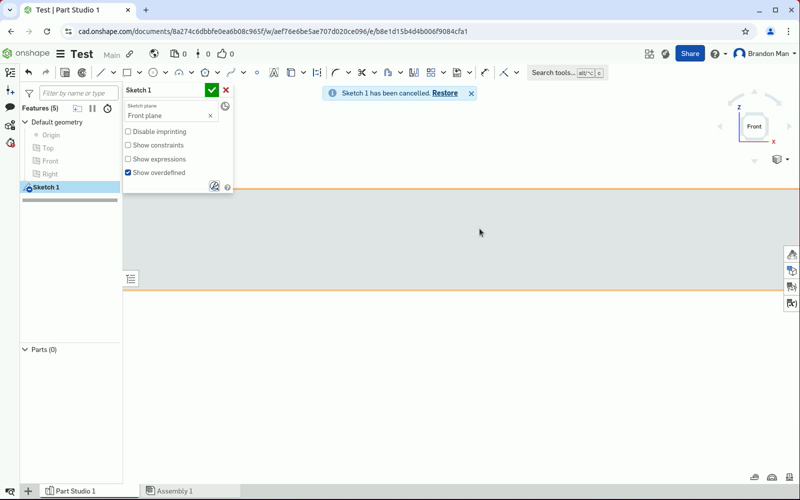
scroll(-6)
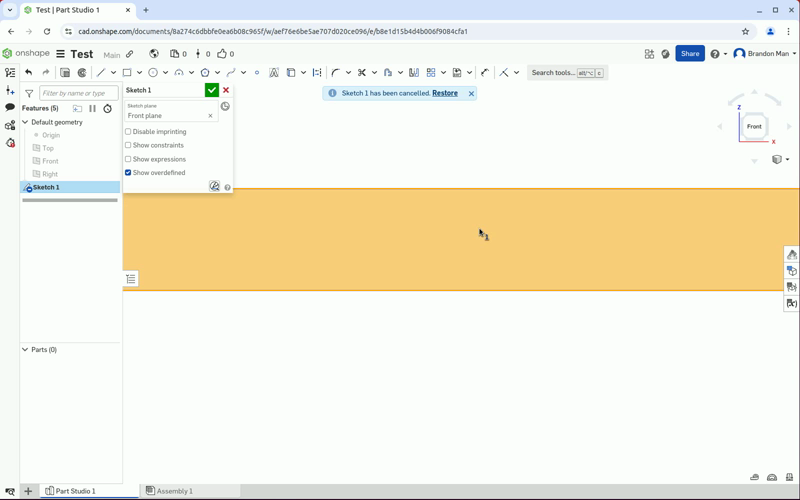
scroll(-6)
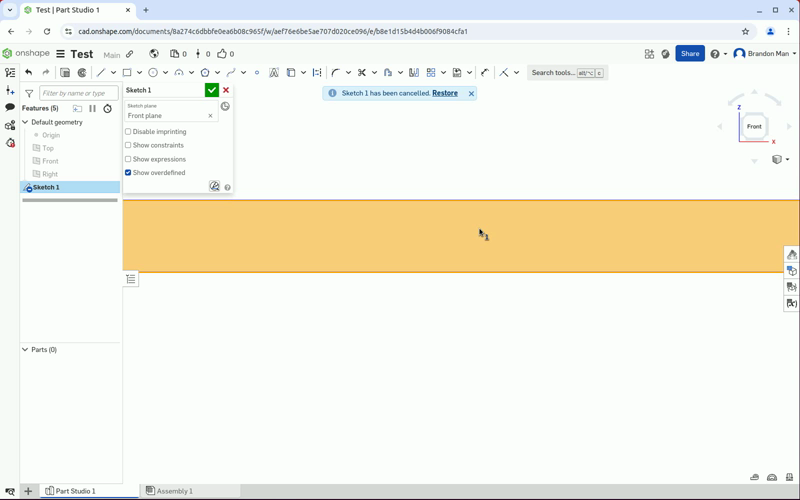
scroll(-6)
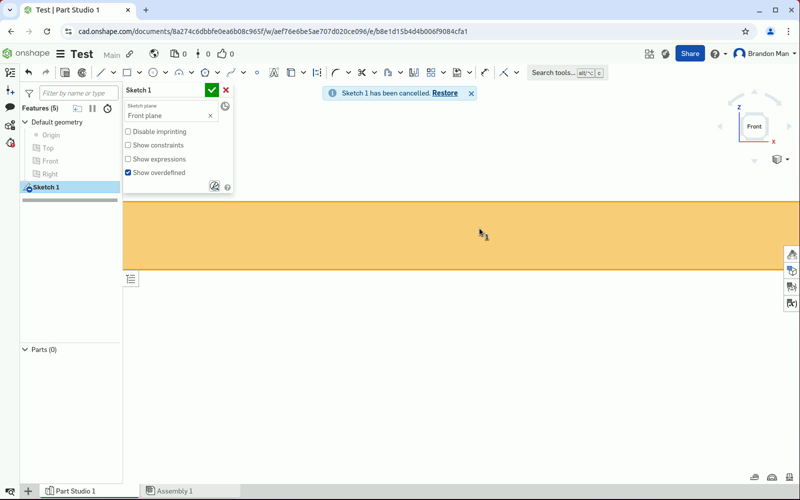
scroll(-6)
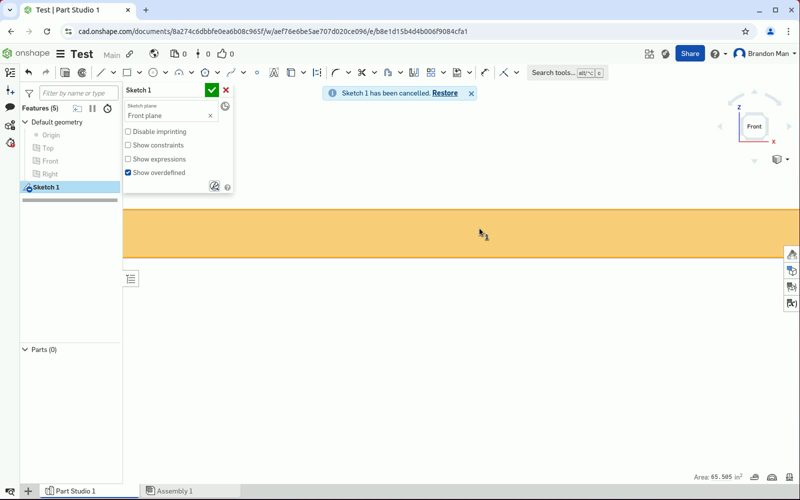
scroll(-6)
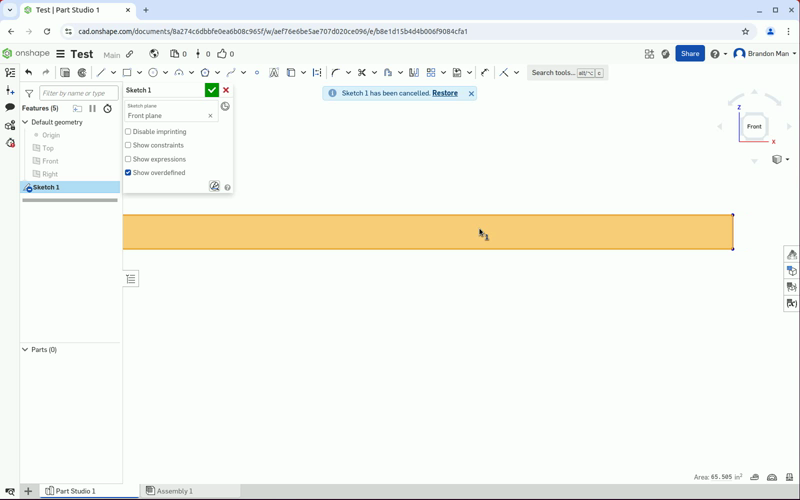
scroll(-6)
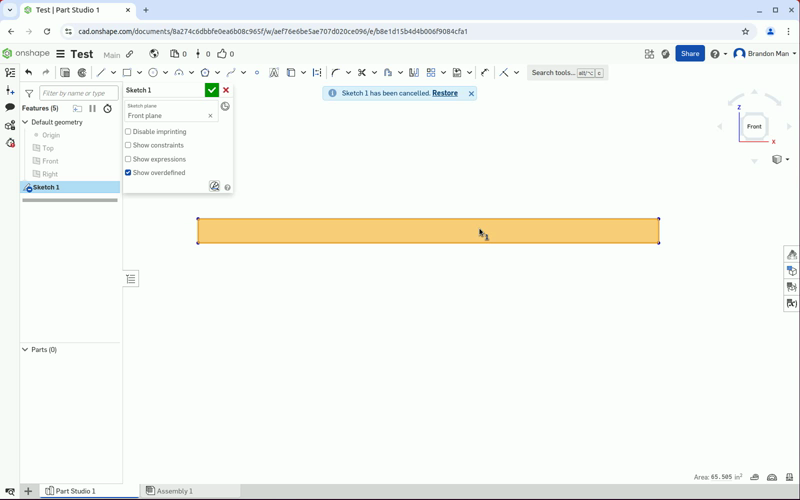
scroll(-6)
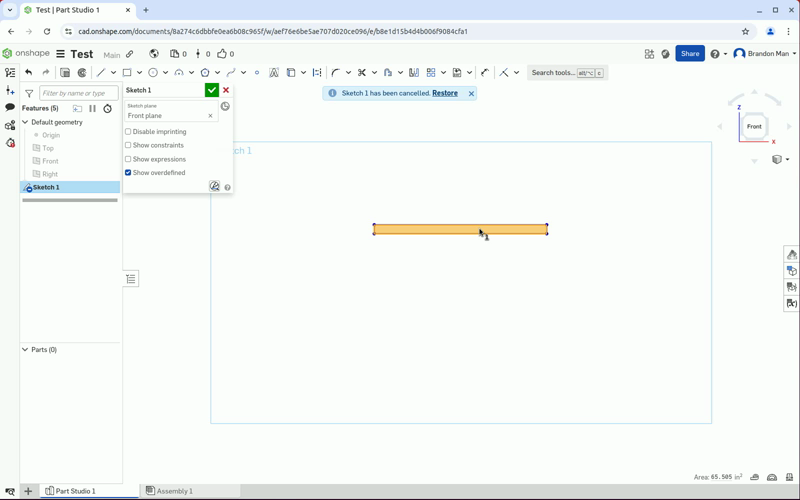
mouse_move(73, 352)
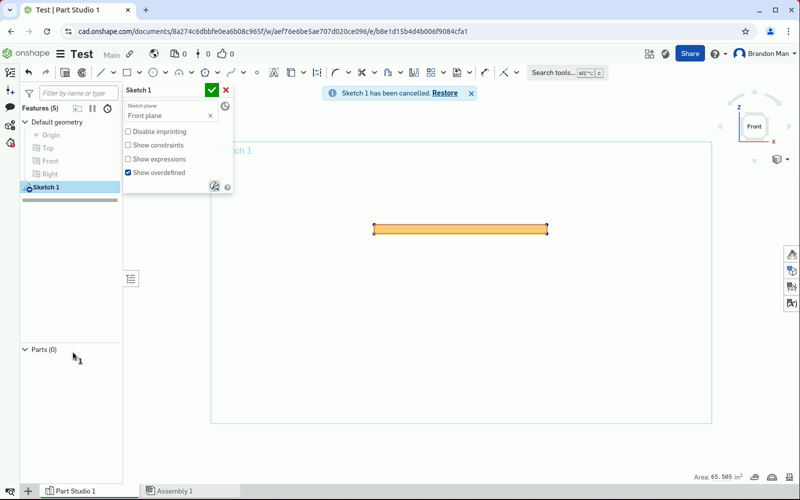
key(shift+y)
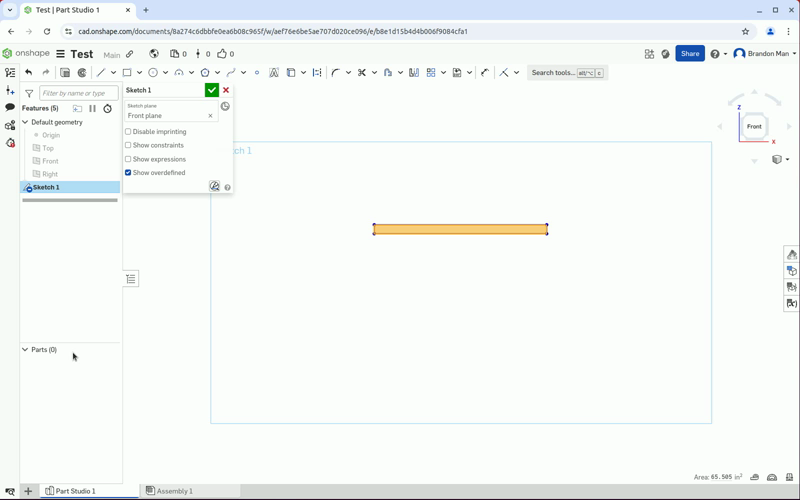
key(shift+e)
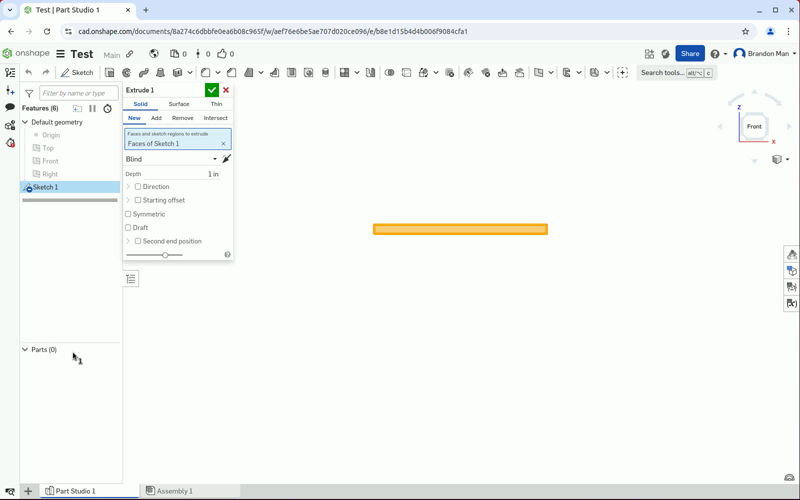
mouse_move(143, 106)
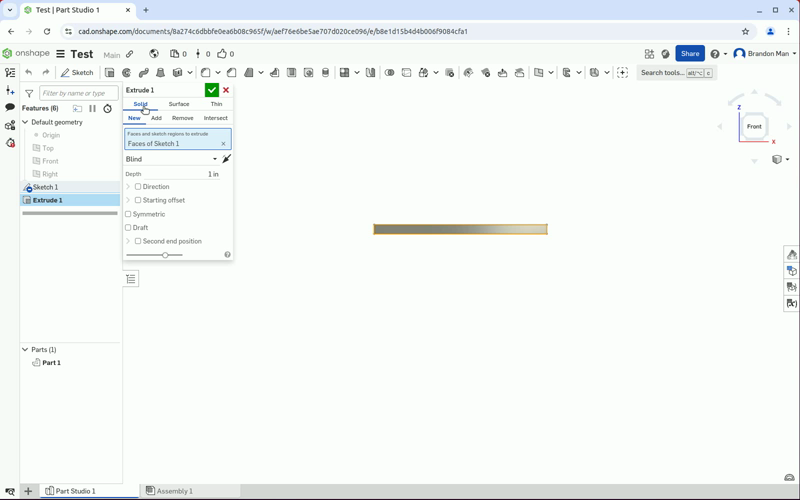
click(143, 106)
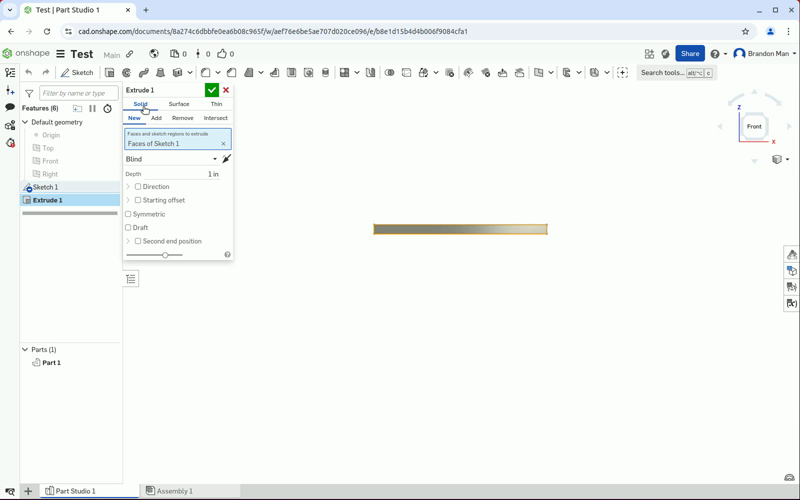
mouse_move(137, 120)
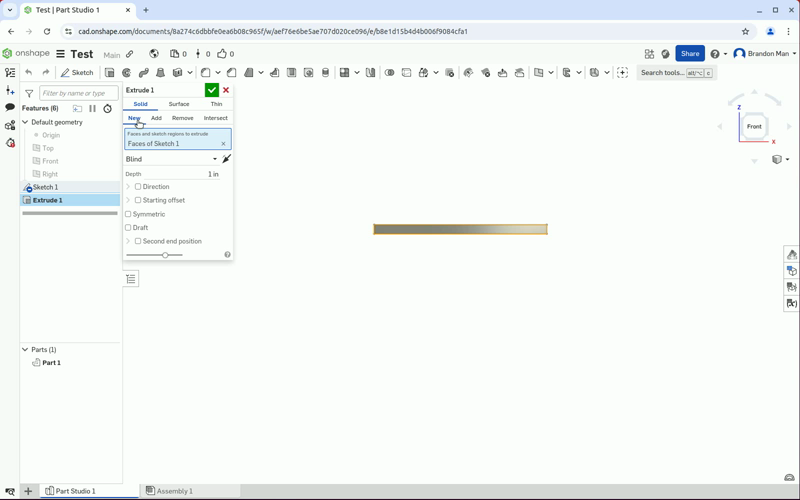
click(137, 120)
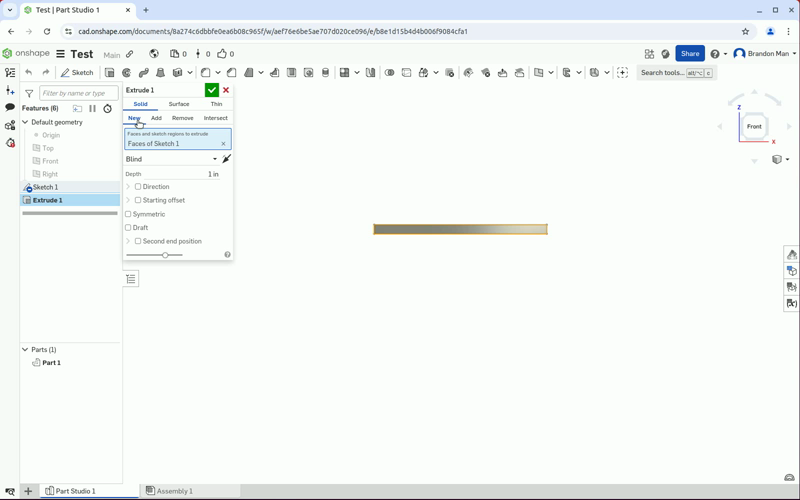
key(tab, 4)
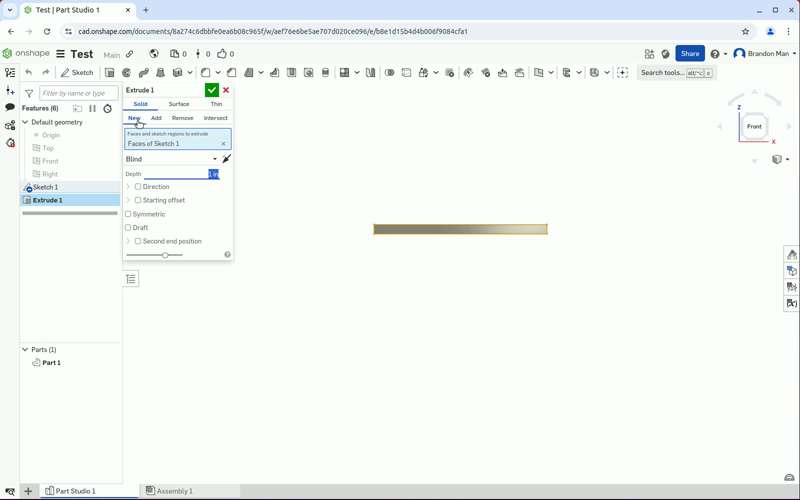
text(13.721)
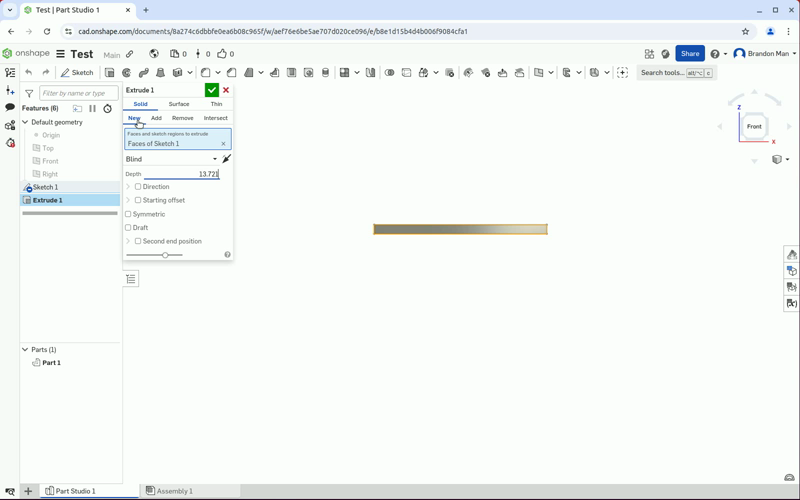
key(enter)
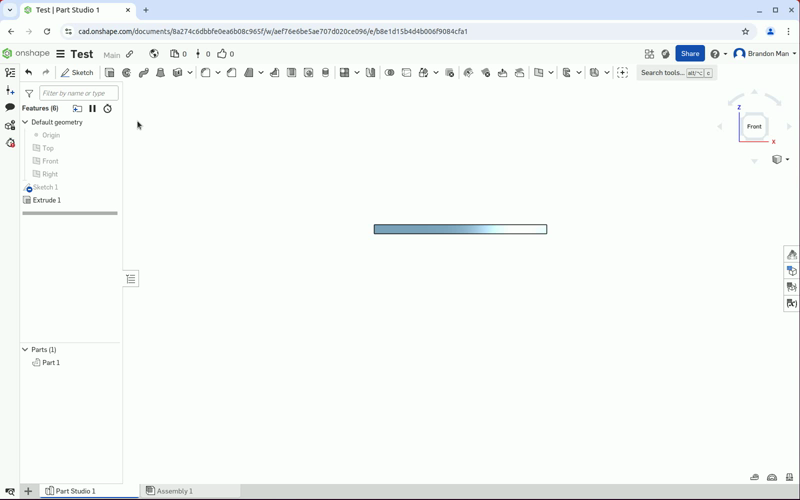
key(shift+h)
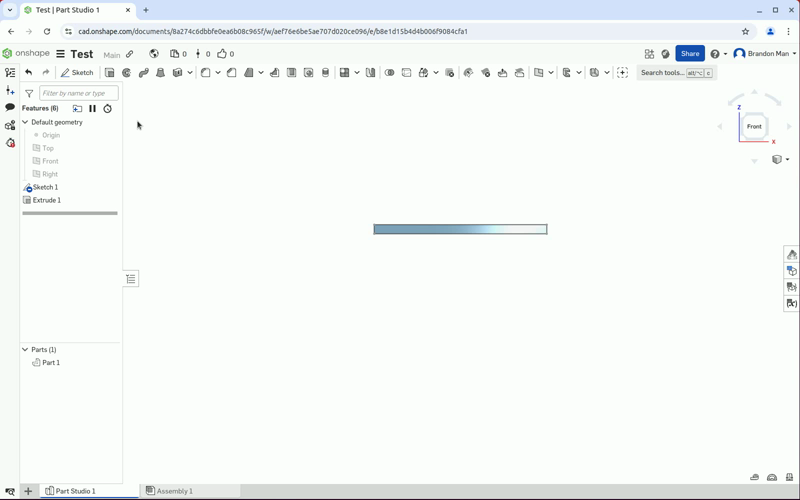
key(shift+h)
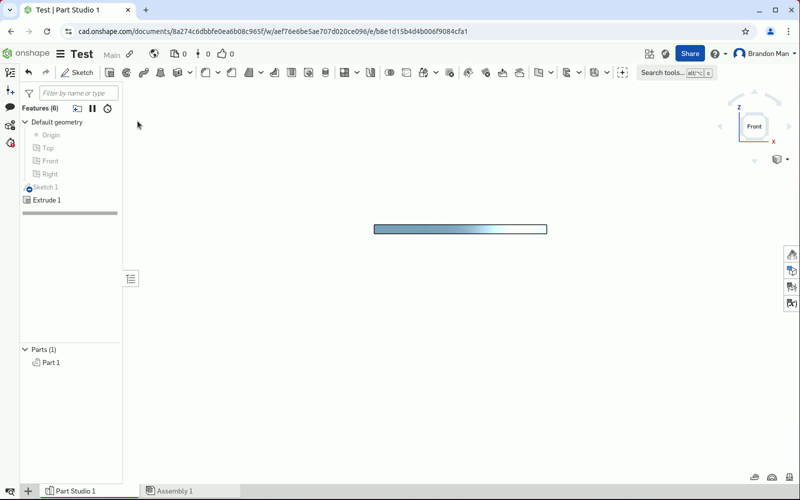
mouse_move(73, 189)
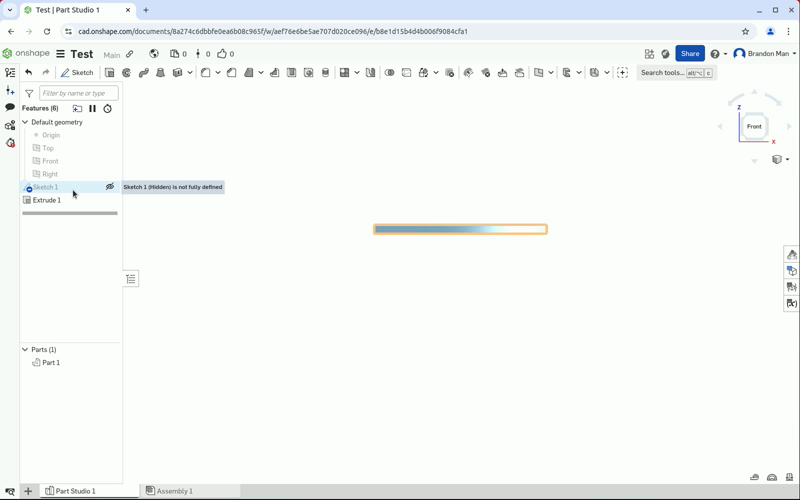
click(73, 189)
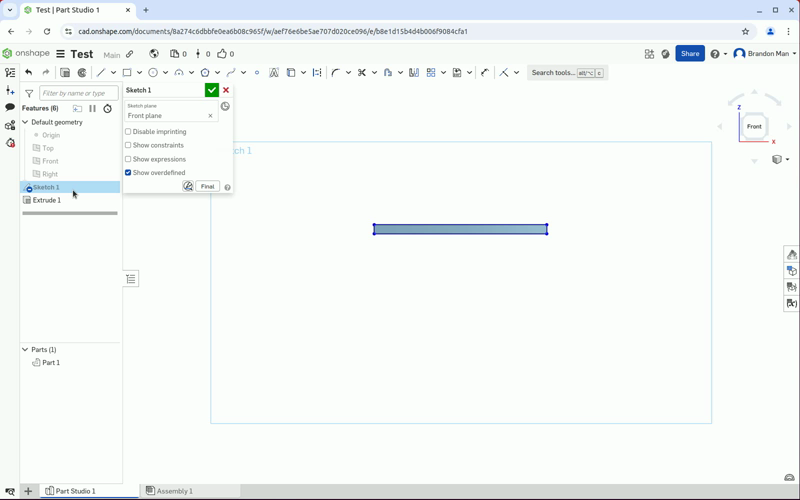
mouse_move(229, 92)
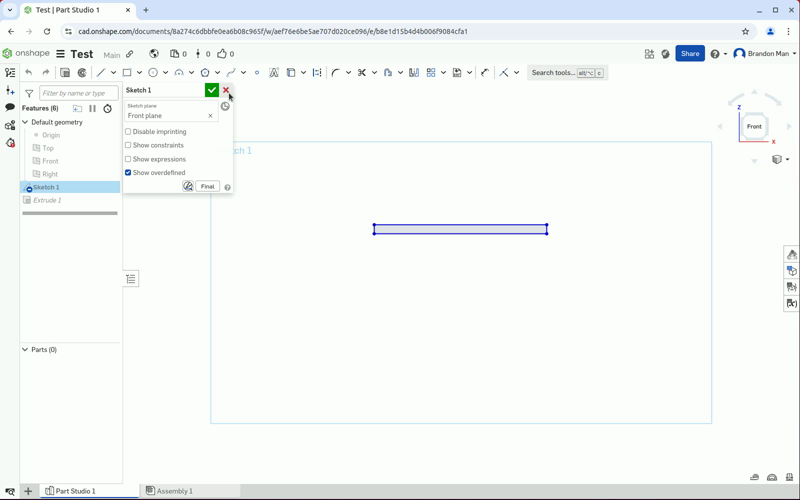
click(229, 92)
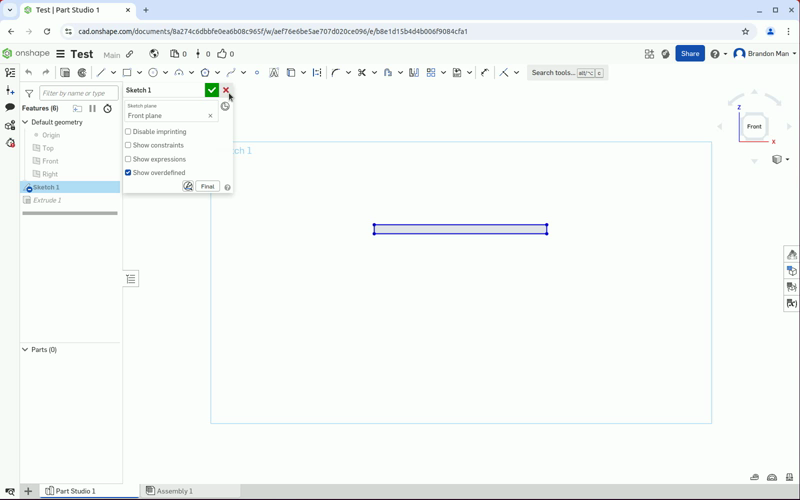
key(shift+s)
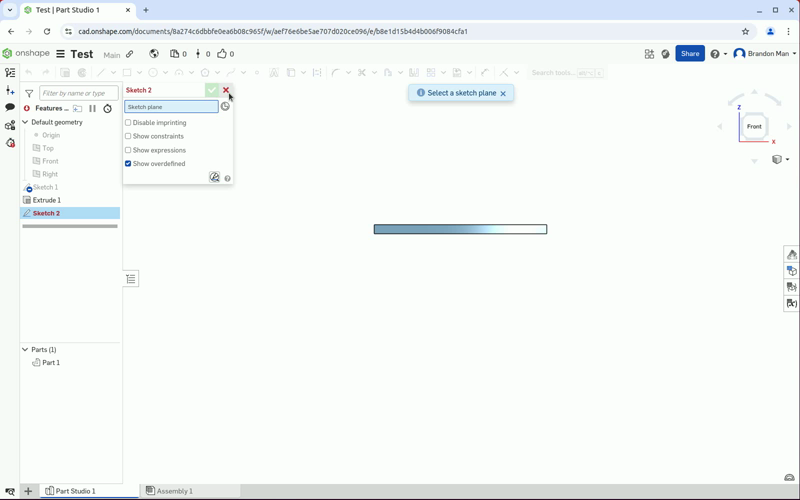
mouse_move(73, 163)
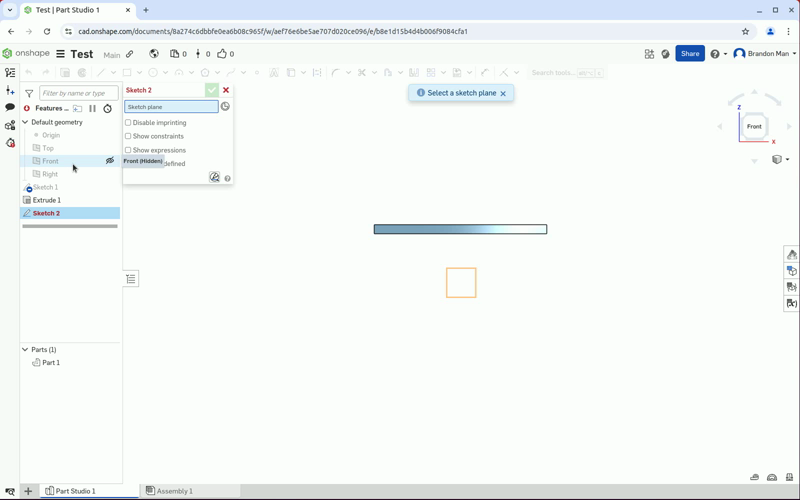
click(73, 163)
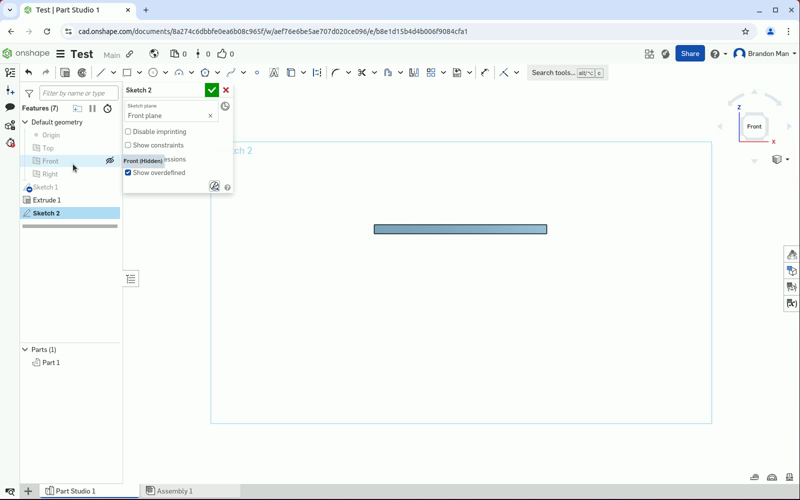
mouse_move(73, 352)
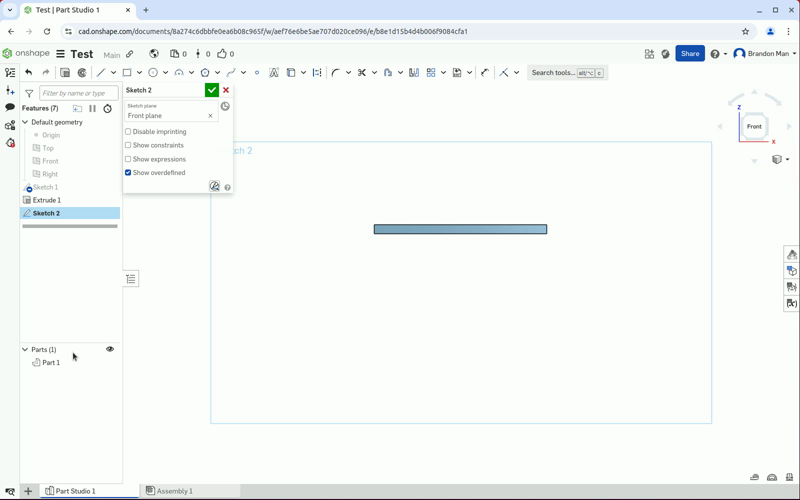
key(y)
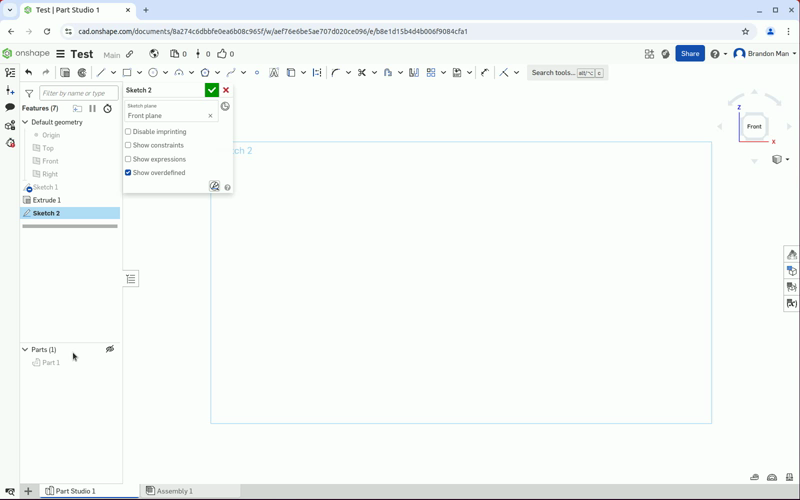
key(l)
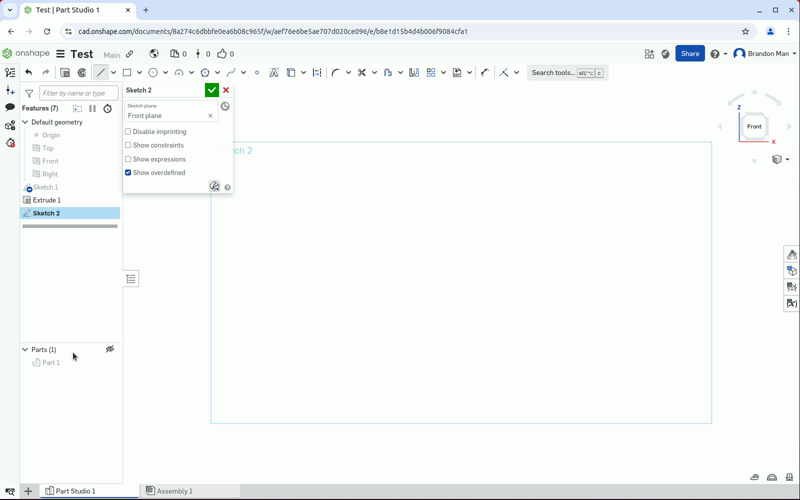
key_down(shift)
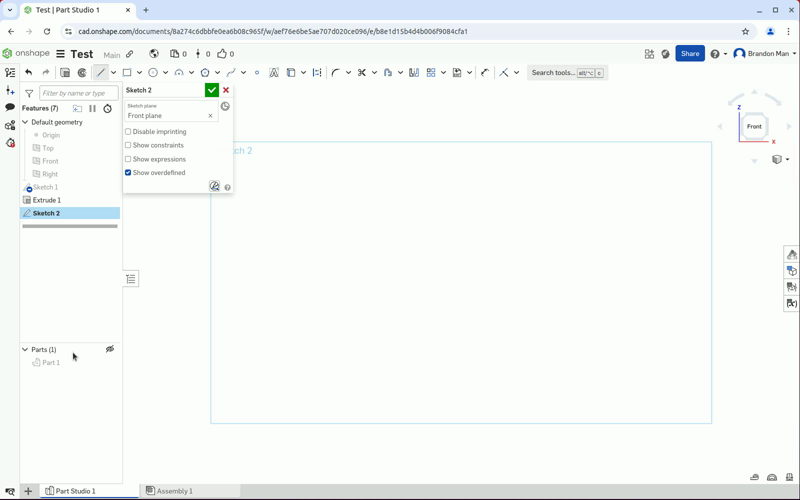
mouse_move(376, 178)
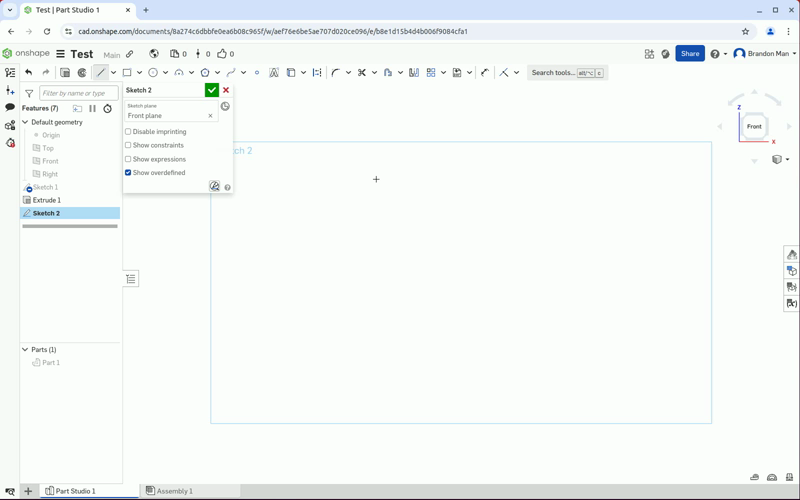
click(376, 178)
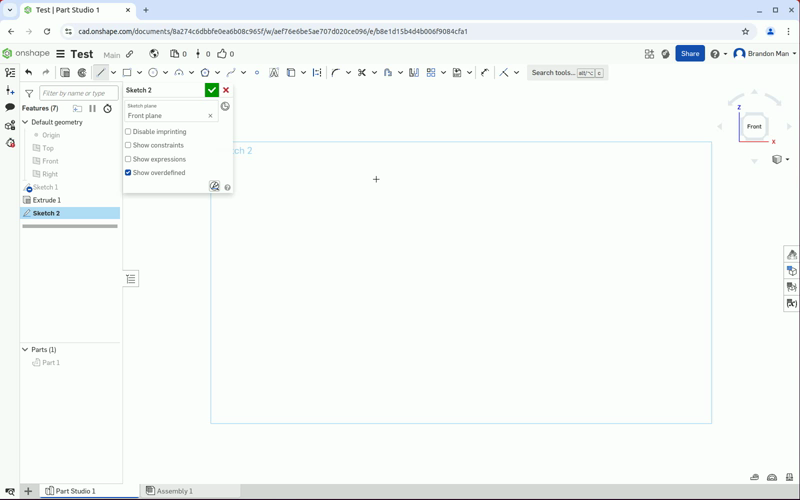
key_up(shift)
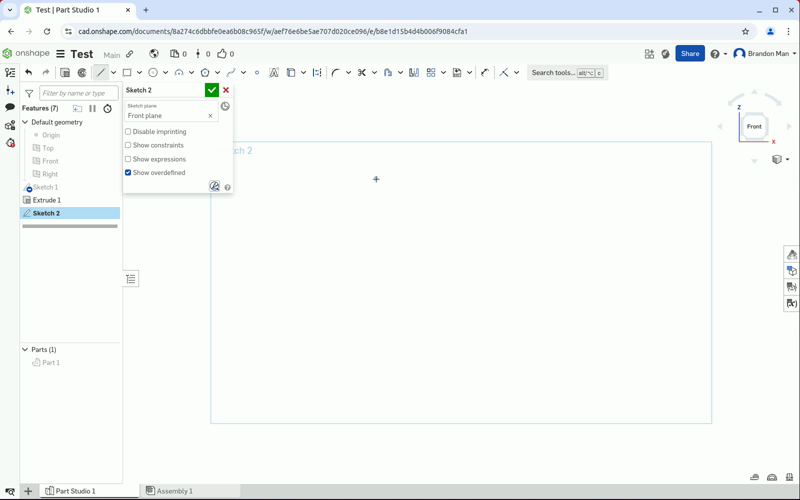
key_down(shift)
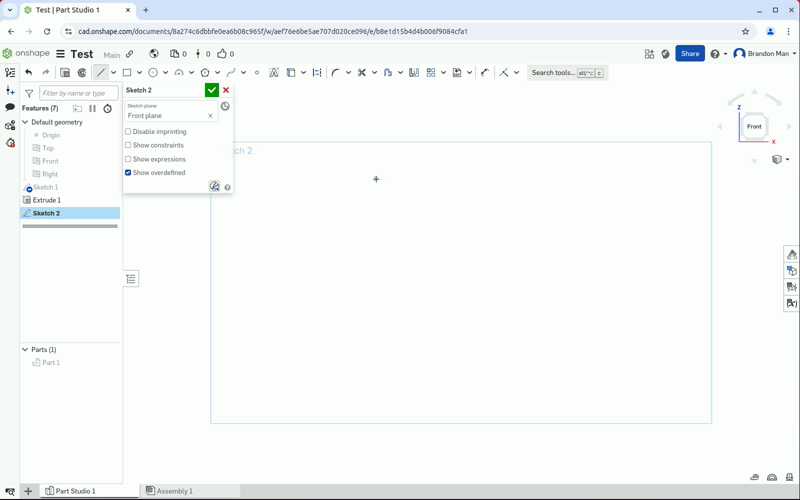
mouse_move(543, 178)
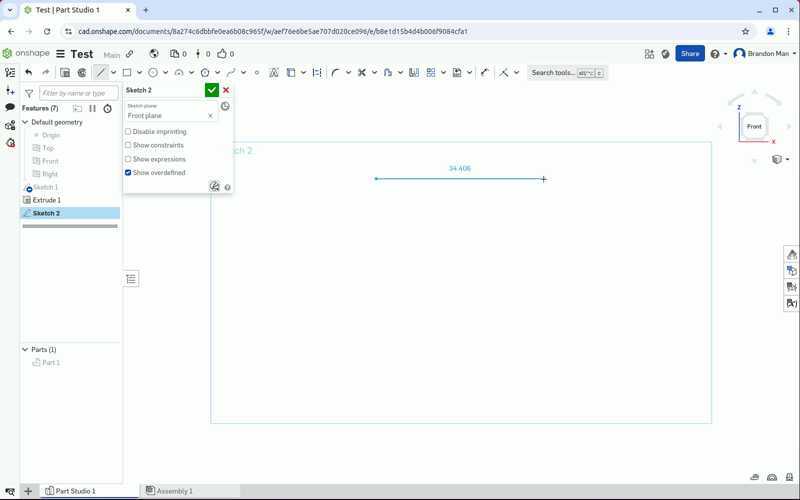
click(543, 178)
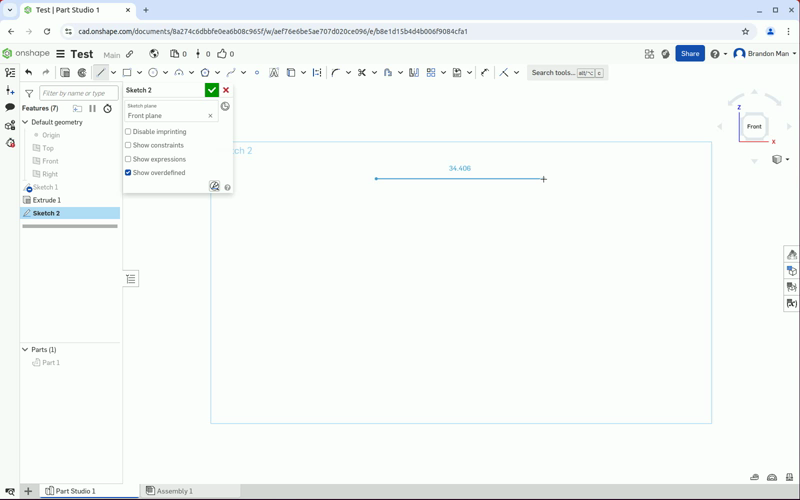
key_up(shift)
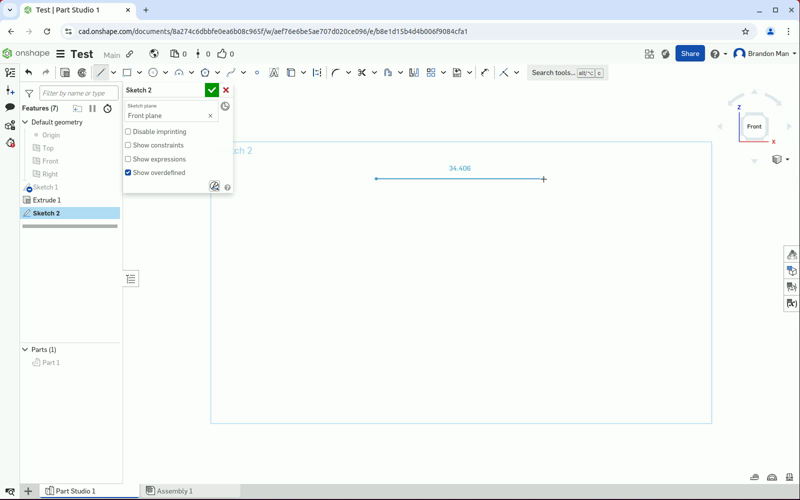
key_down(shift)
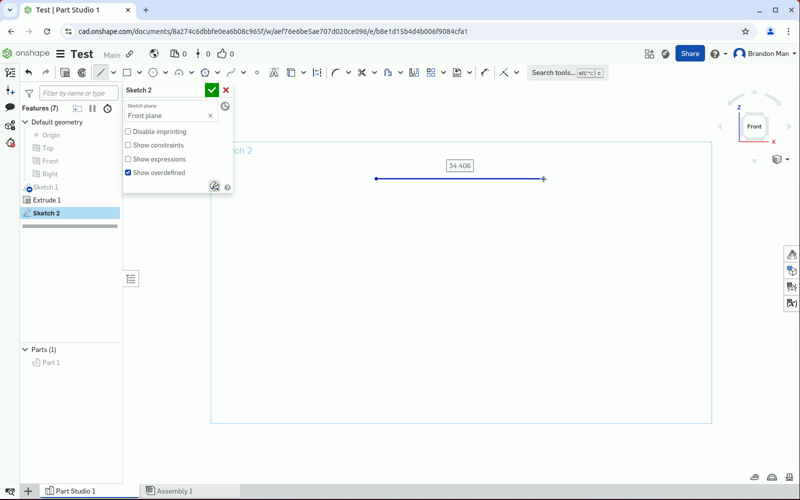
mouse_move(573, 178)
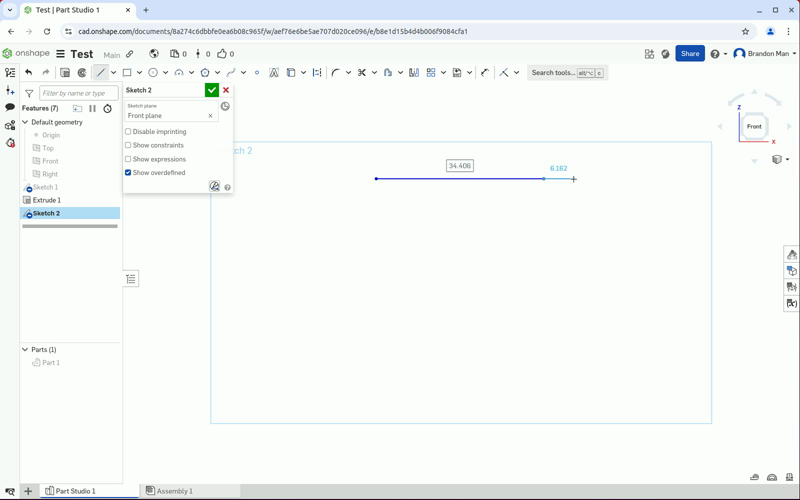
mouse_move(543, 169)
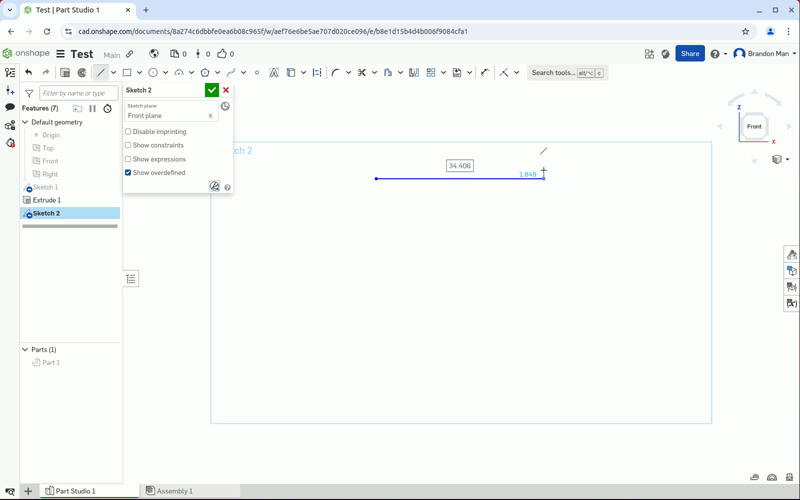
click(543, 169)
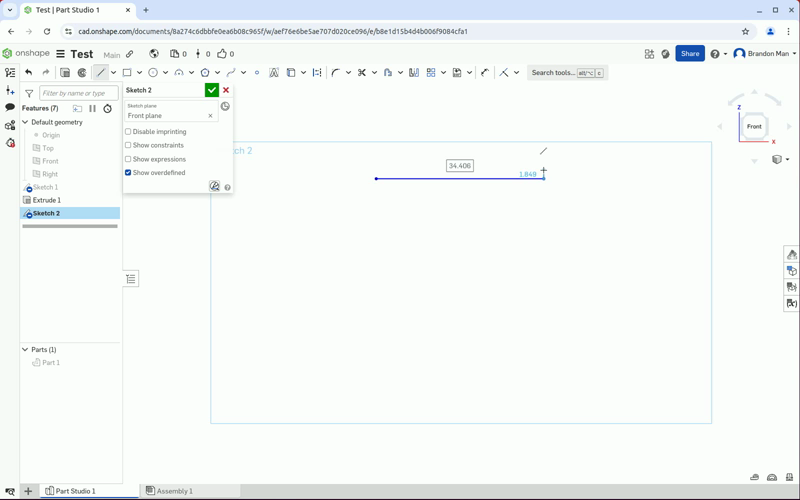
key_up(shift)
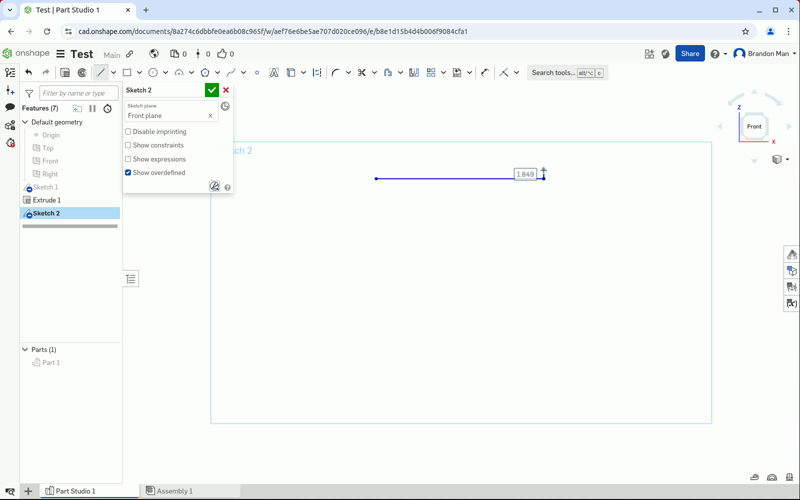
key_down(shift)
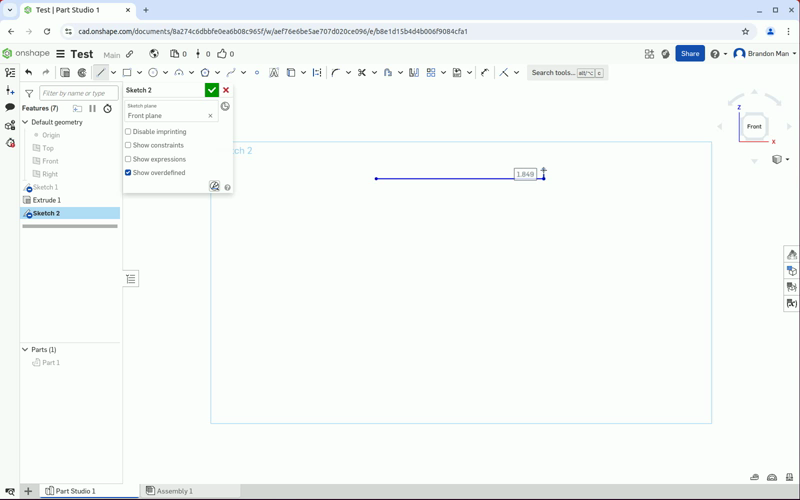
mouse_move(376, 169)
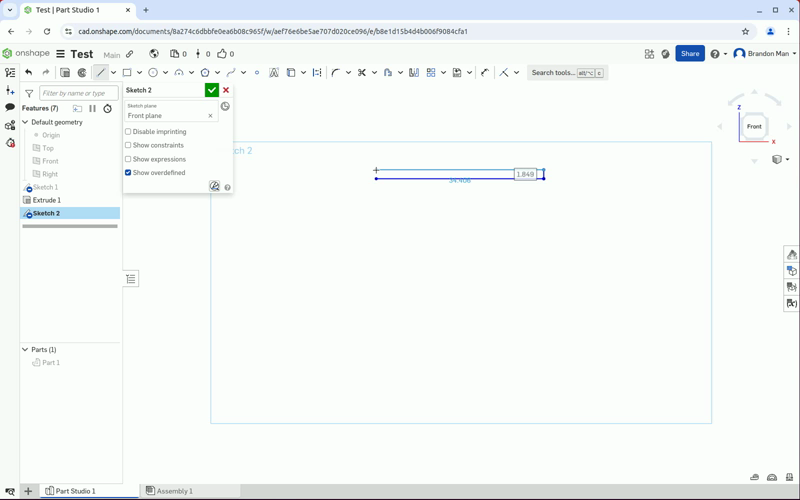
click(376, 169)
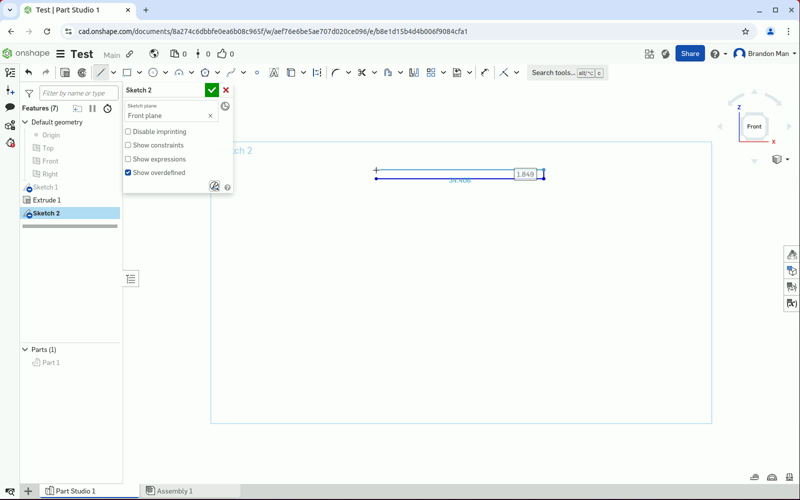
key_up(shift)
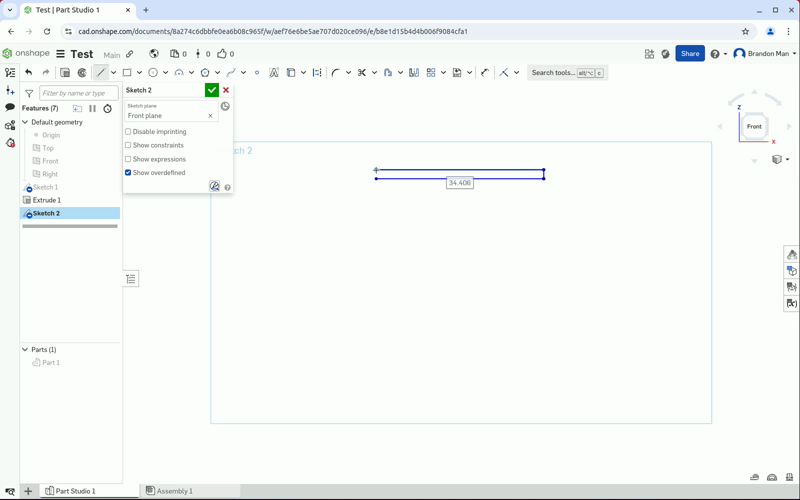
mouse_move(406, 169)
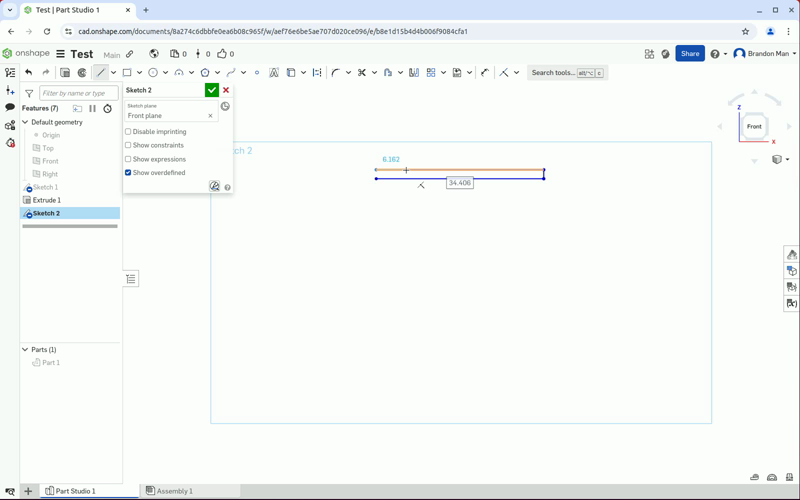
key_down(shift)
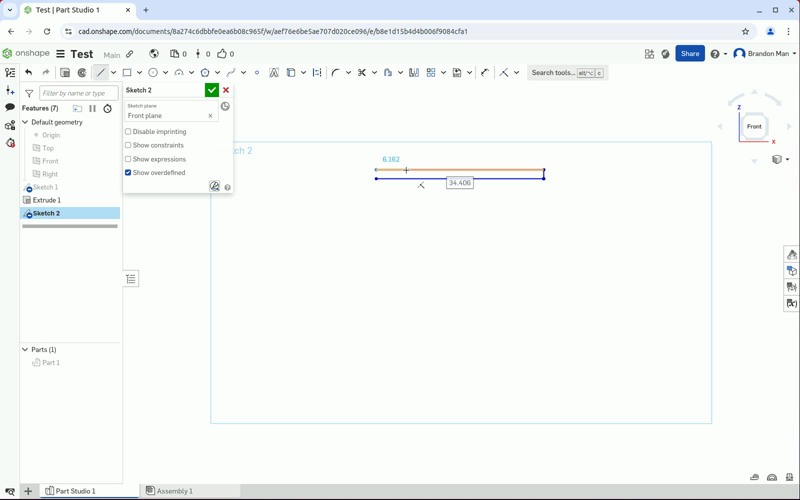
mouse_move(376, 178)
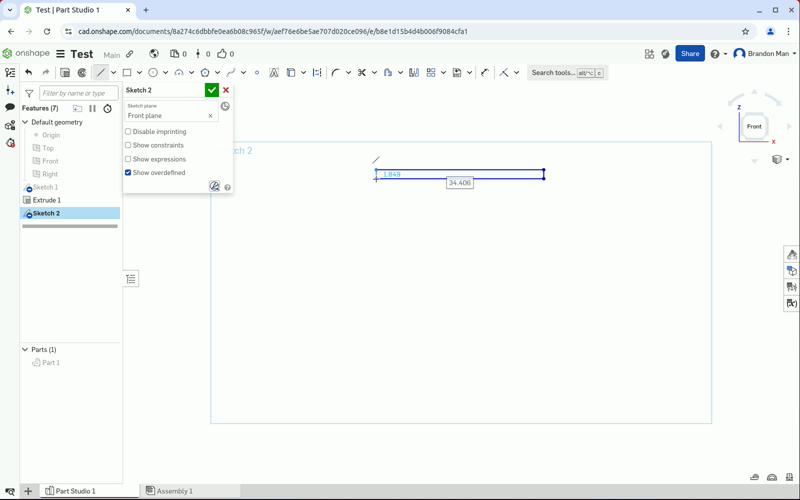
key_up(shift)
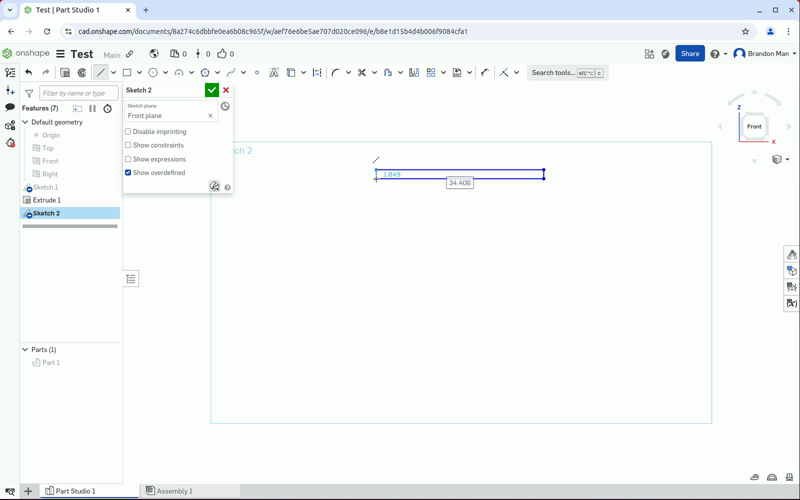
click(376, 178)
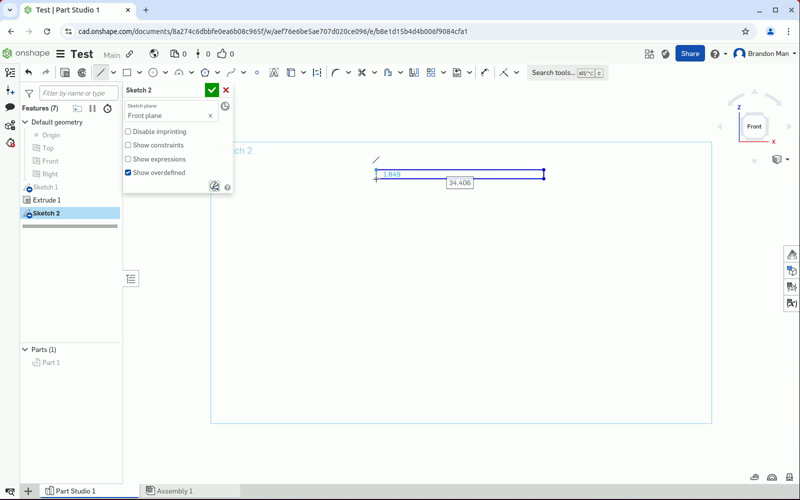
key(esc)
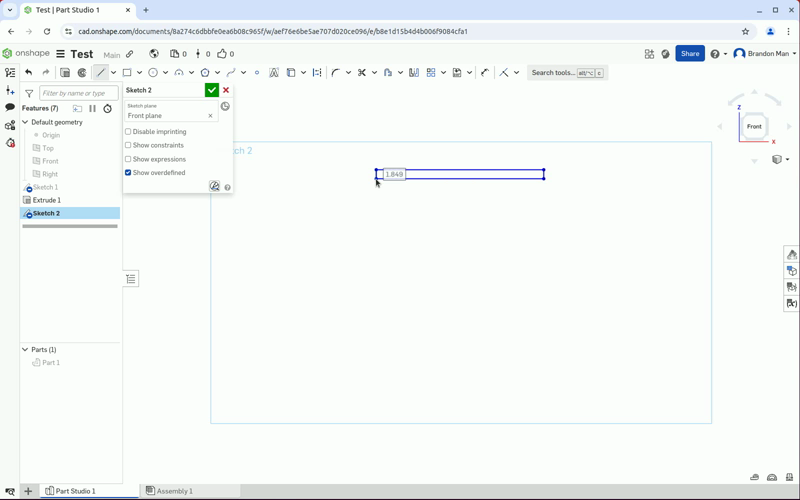
mouse_move(429, 175)
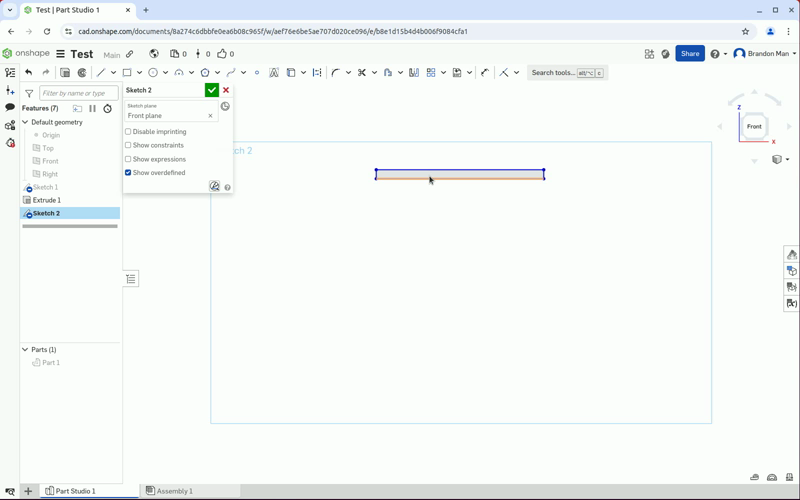
scroll(6)
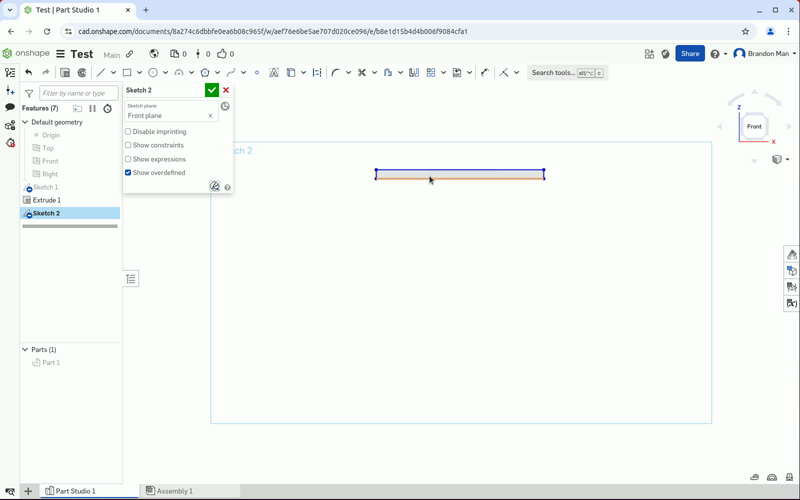
scroll(6)
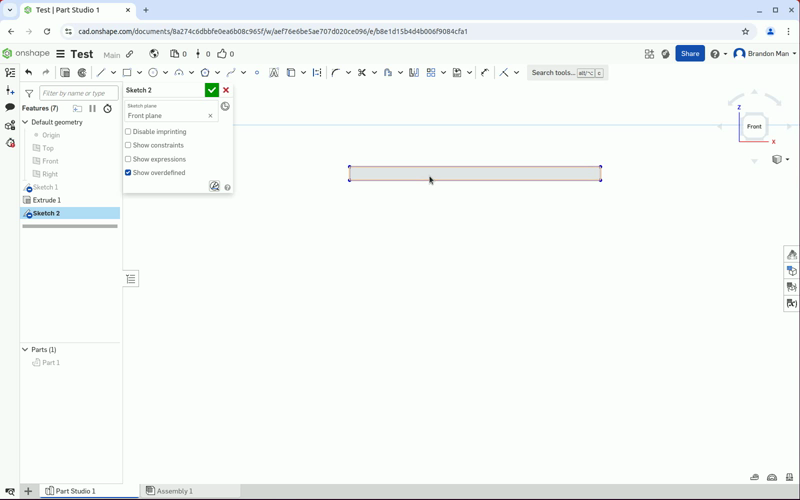
scroll(6)
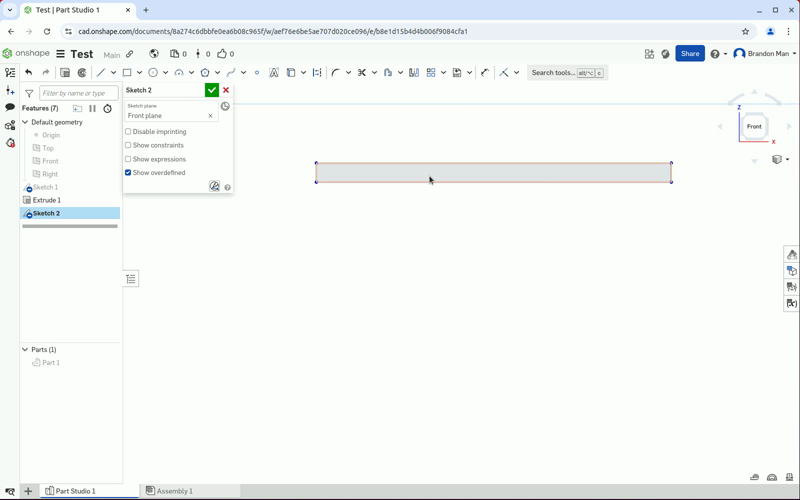
scroll(6)
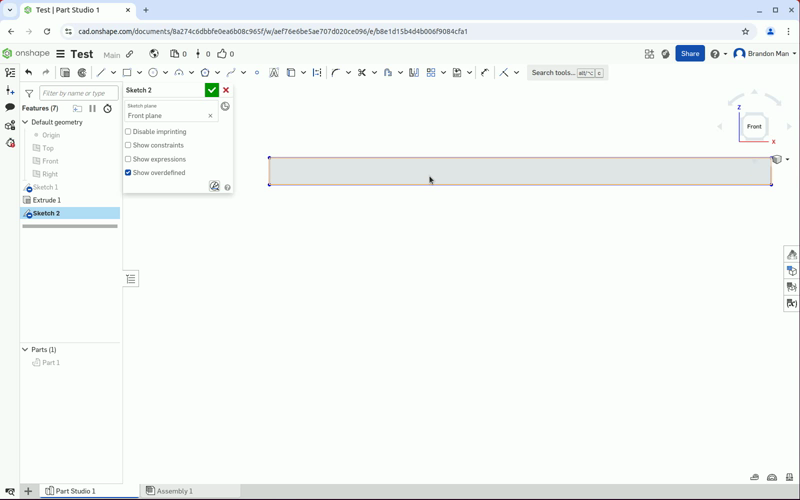
scroll(6)
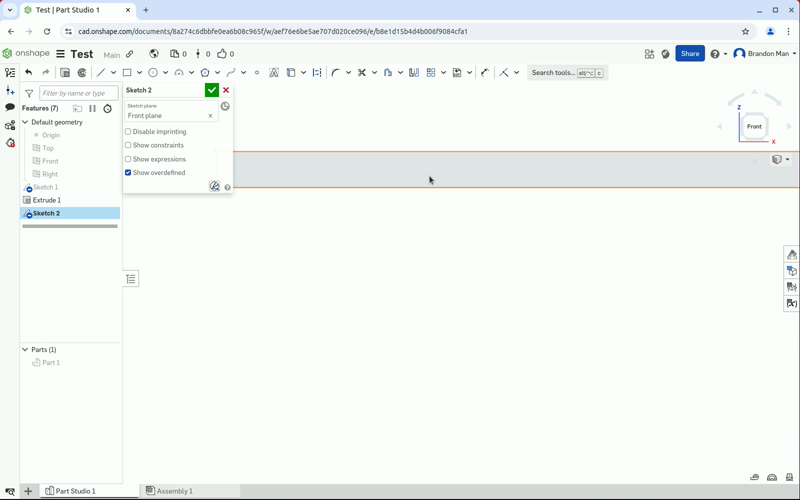
scroll(6)
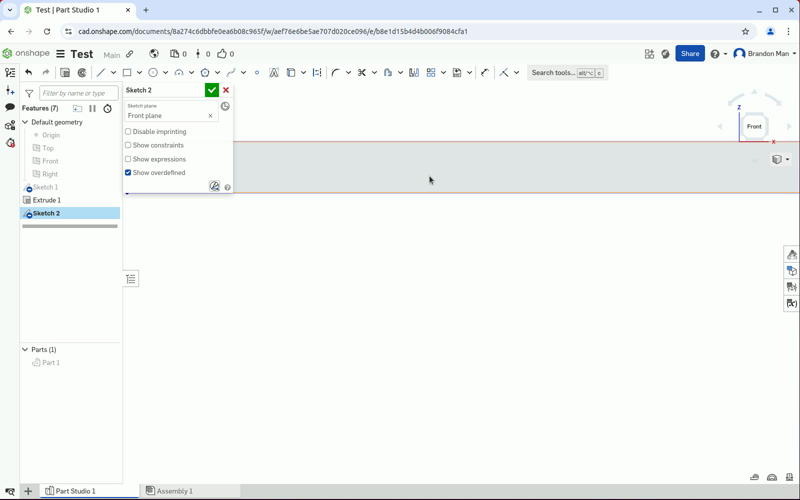
scroll(6)
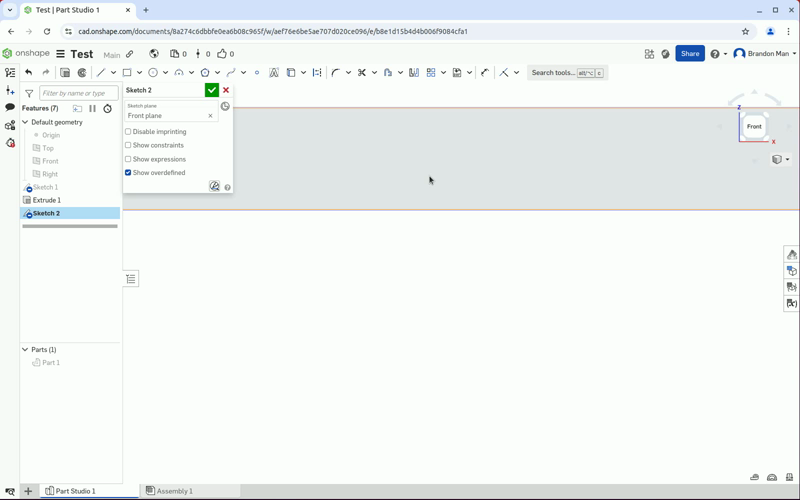
click(429, 175)
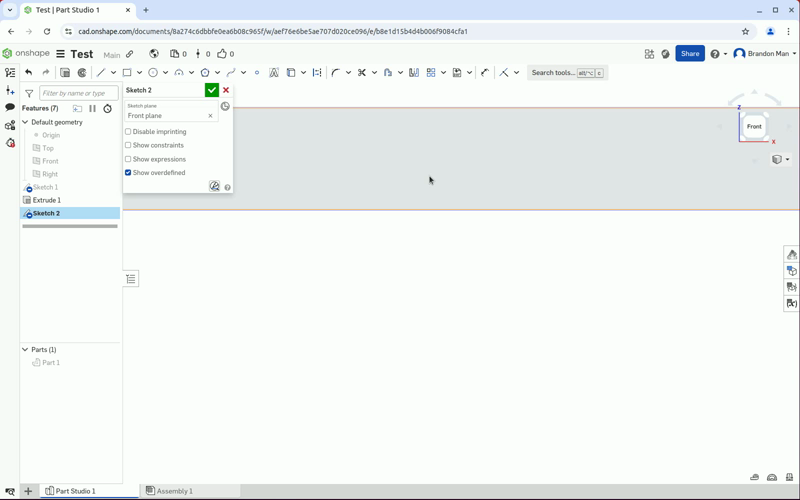
scroll(-6)
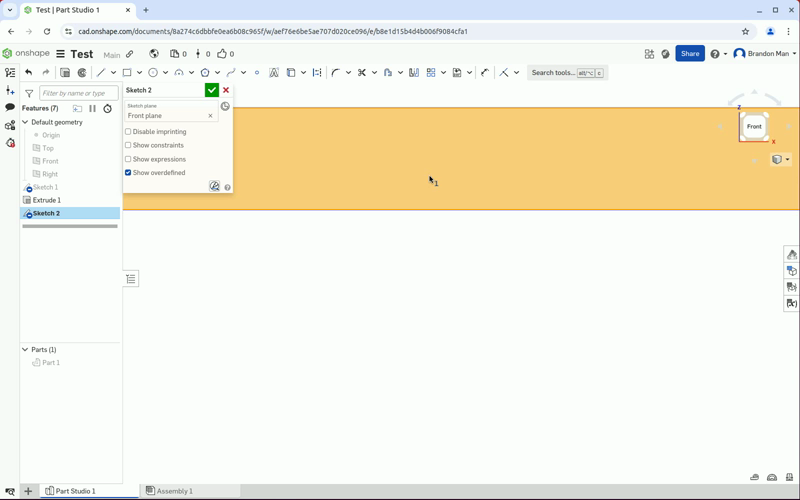
scroll(-6)
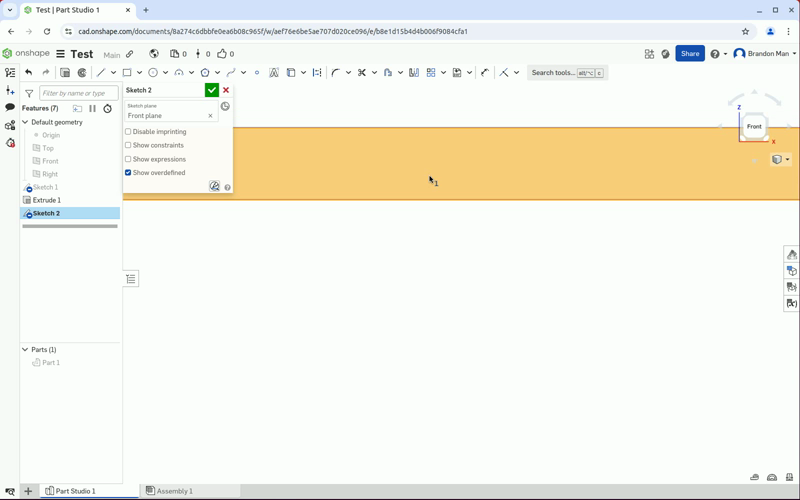
scroll(-6)
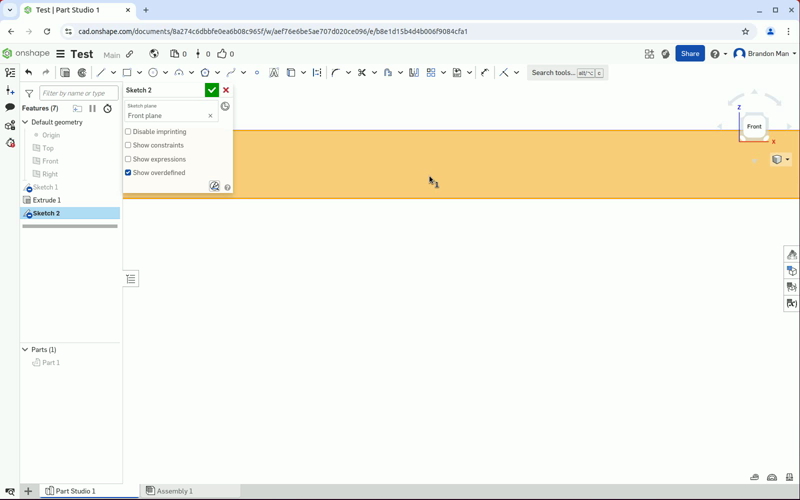
scroll(-6)
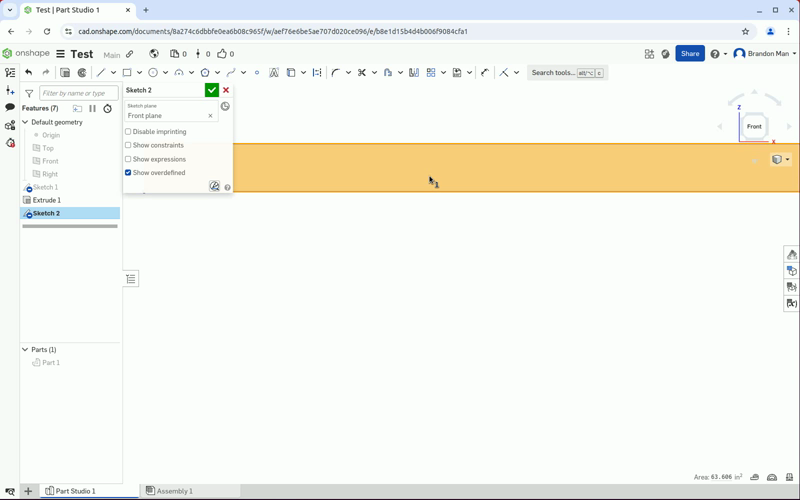
scroll(-6)
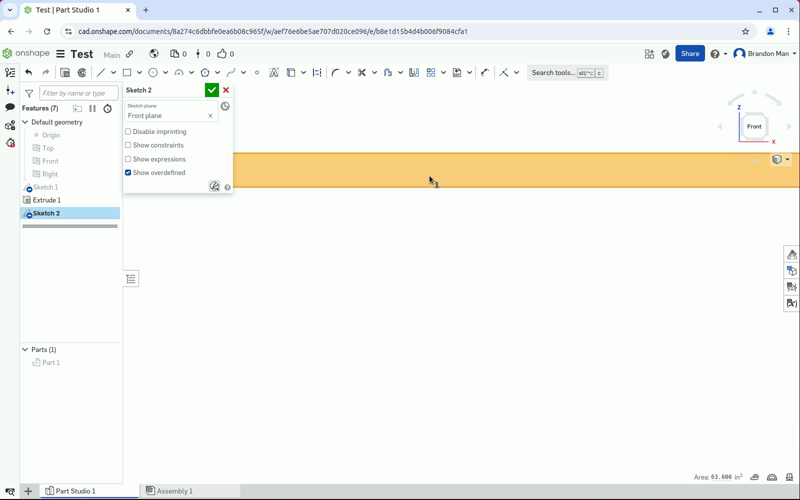
scroll(-6)
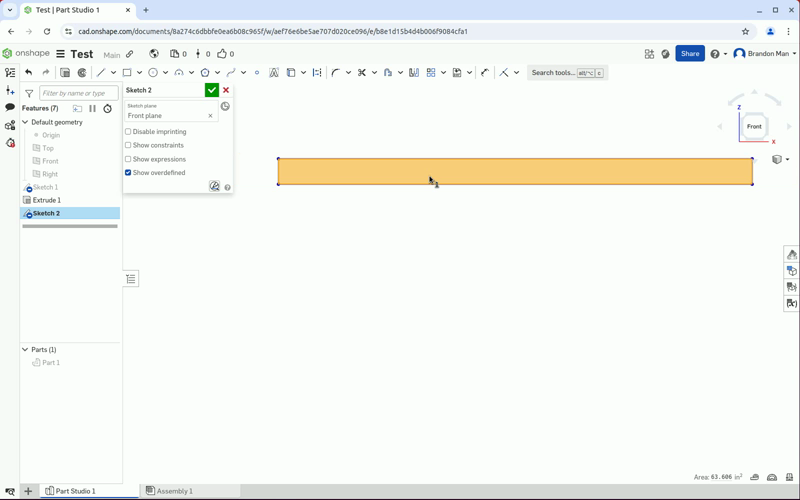
scroll(-6)
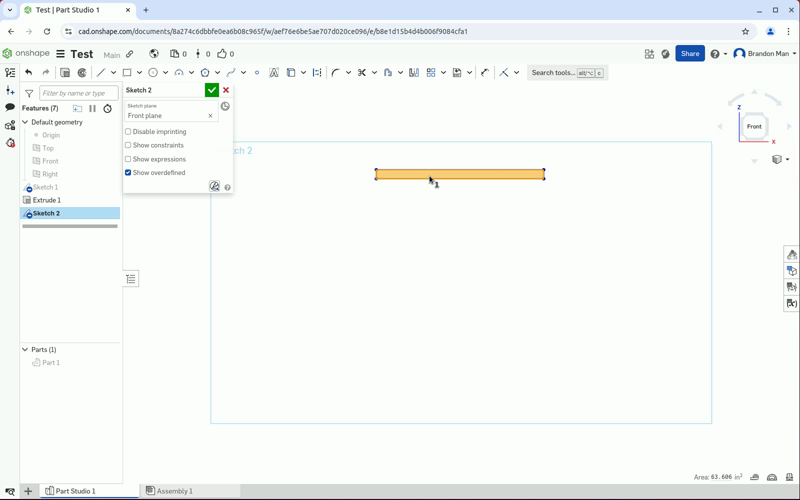
mouse_move(73, 352)
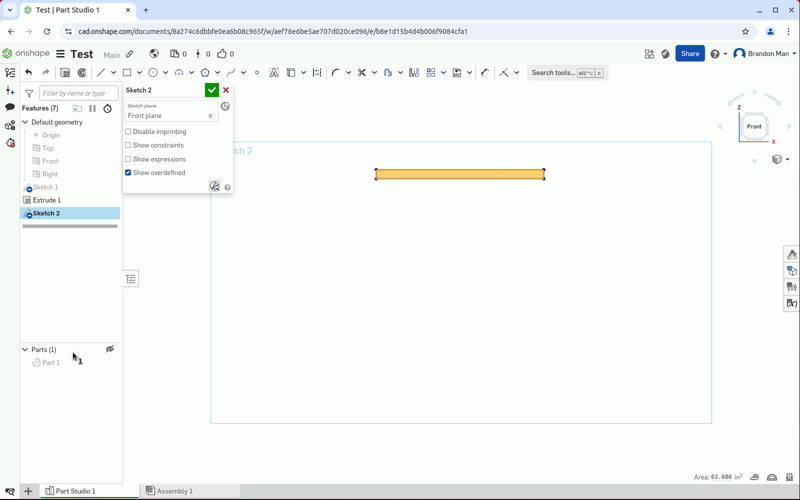
key(shift+y)
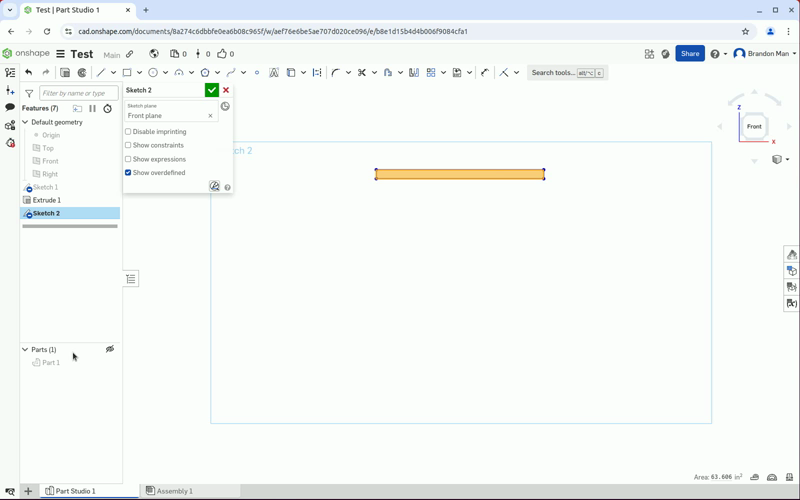
key(shift+e)
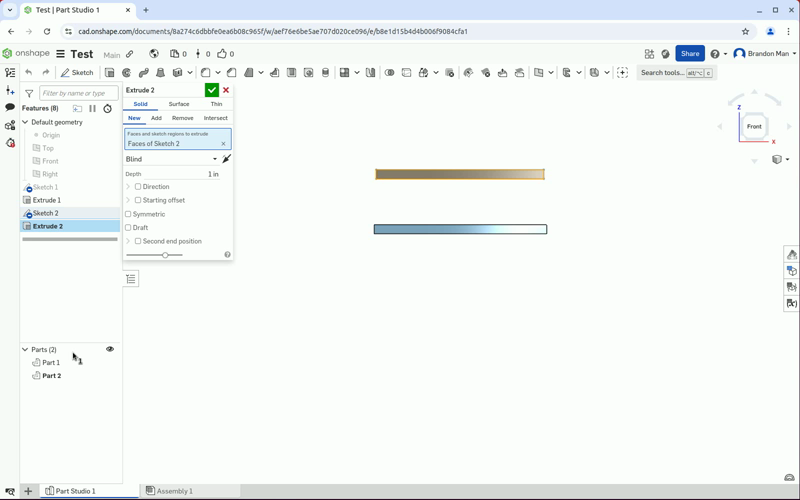
mouse_move(143, 106)
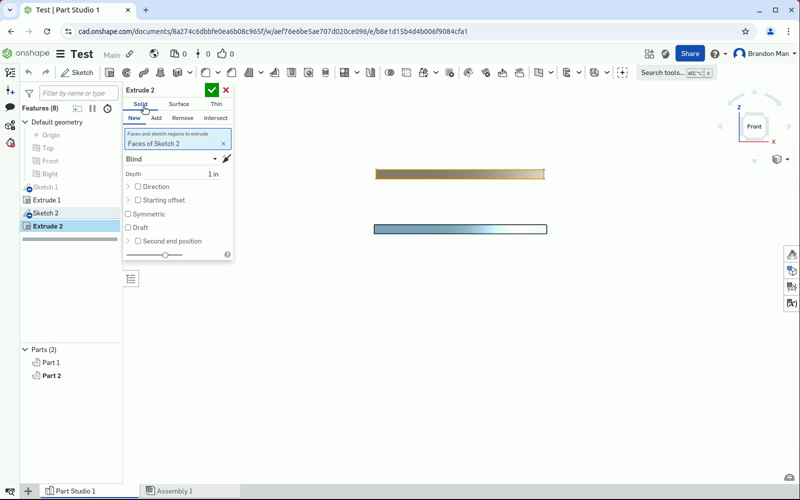
click(143, 106)
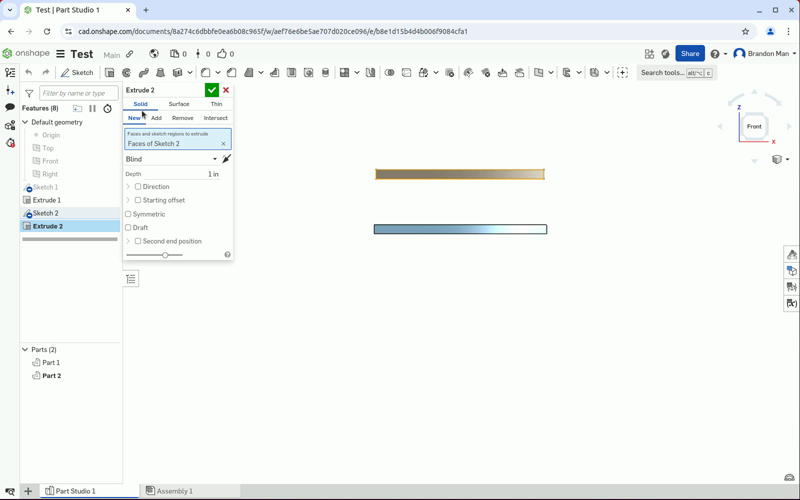
mouse_move(137, 120)
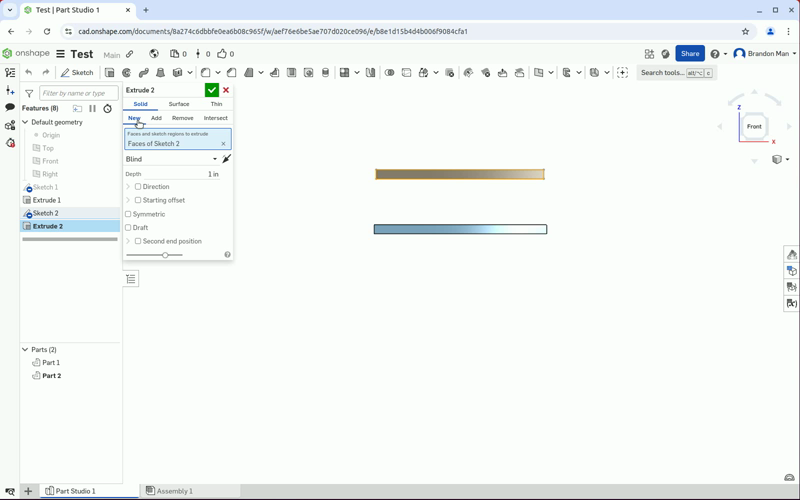
click(137, 120)
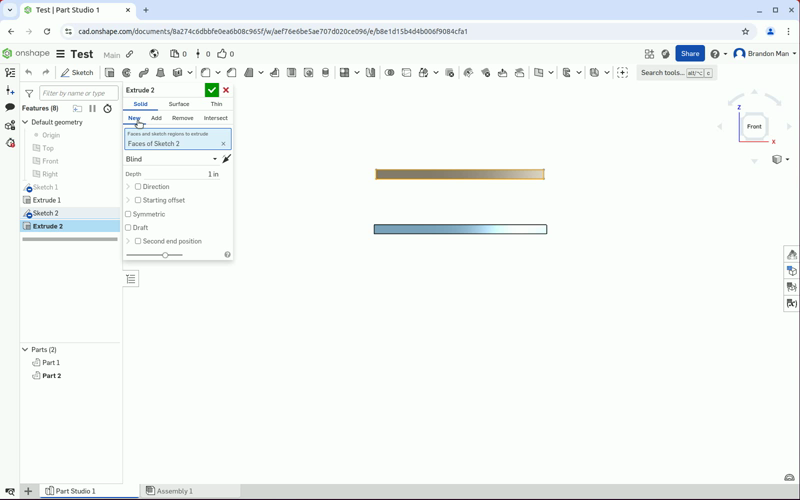
key(tab, 4)
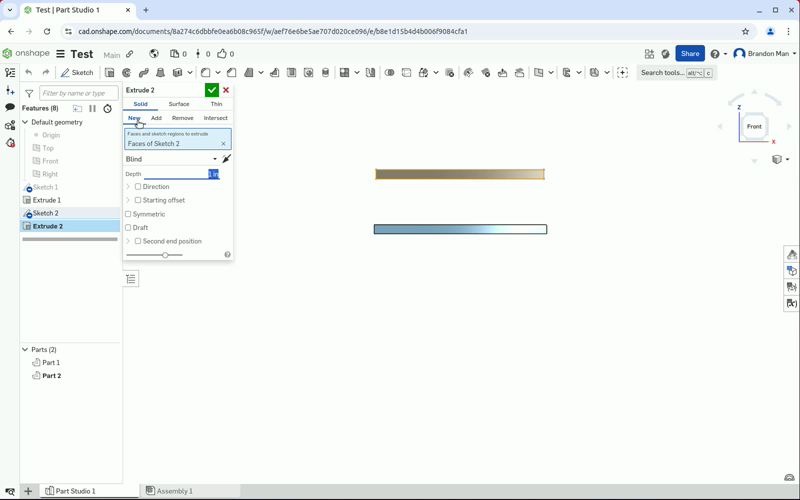
text(13.721)
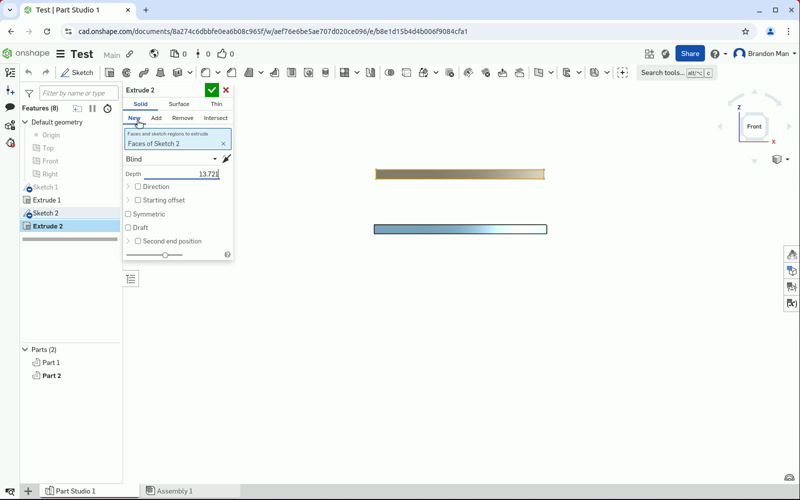
key(enter)
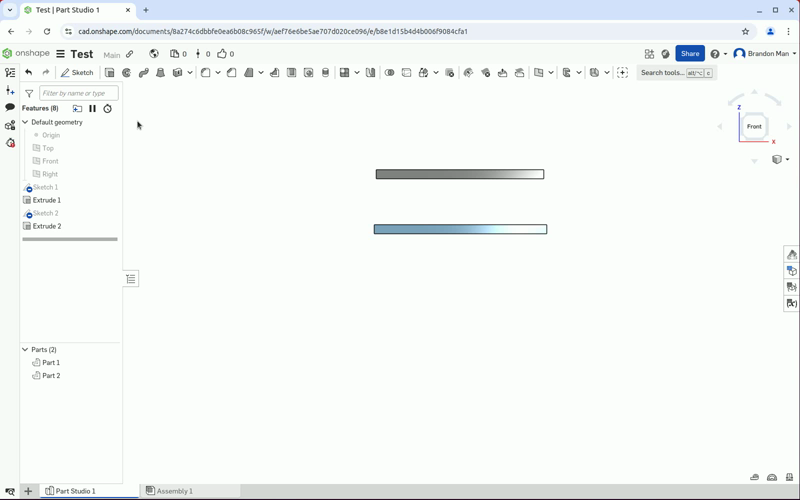
key(shift+h)
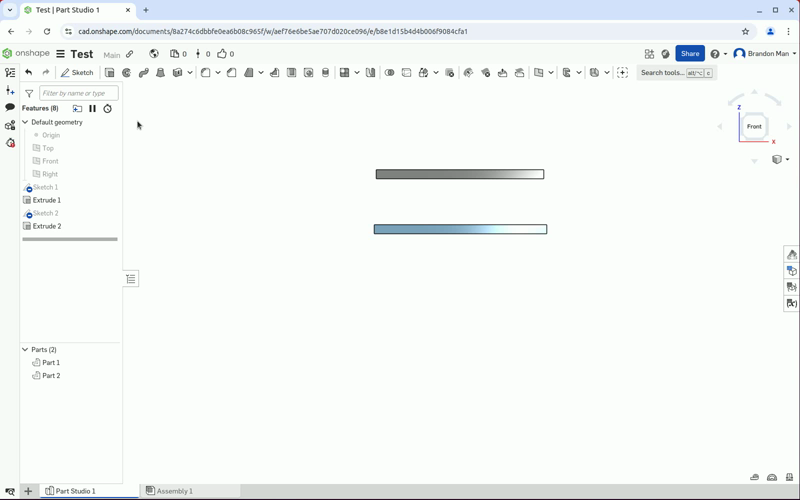
key(shift+h)
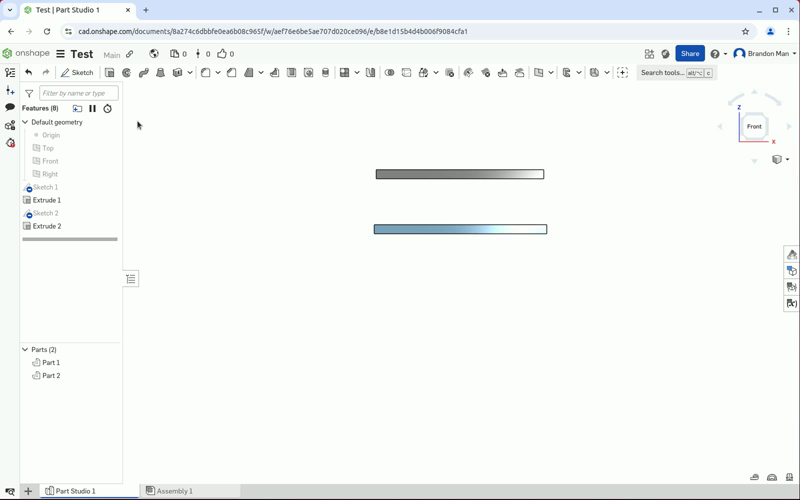
mouse_move(73, 189)
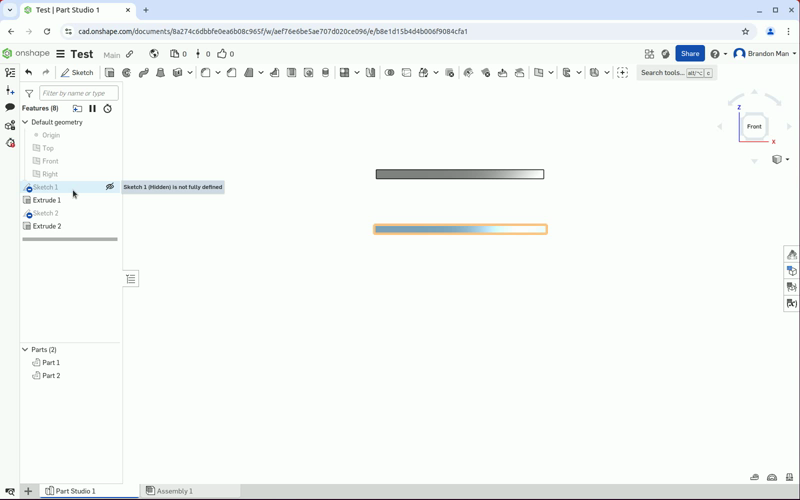
click(73, 189)
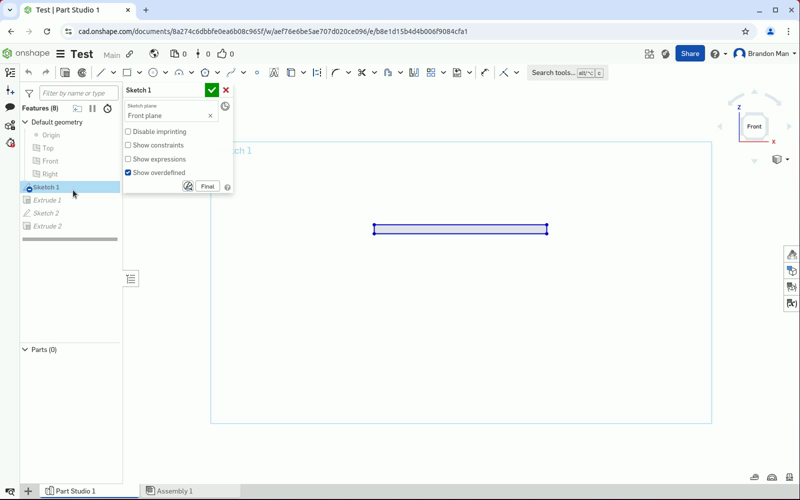
mouse_move(229, 92)
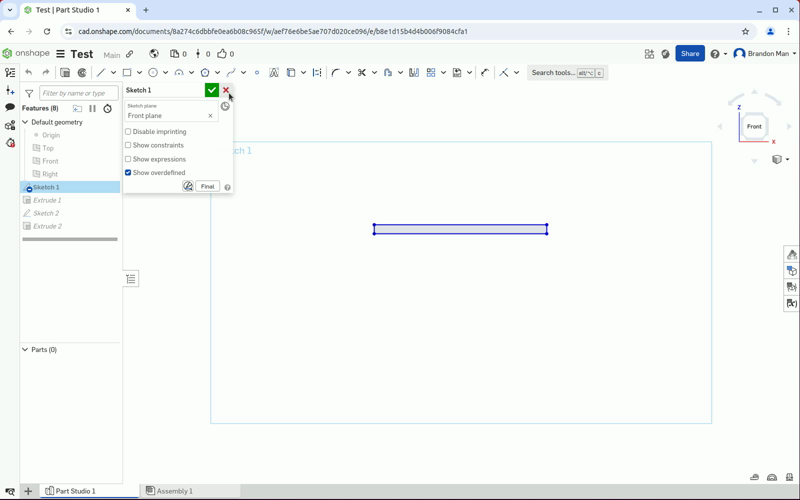
click(229, 92)
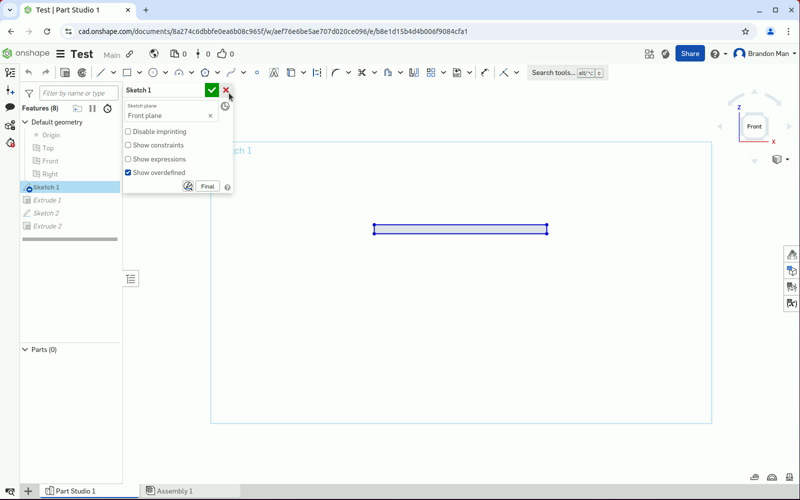
key(shift+s)
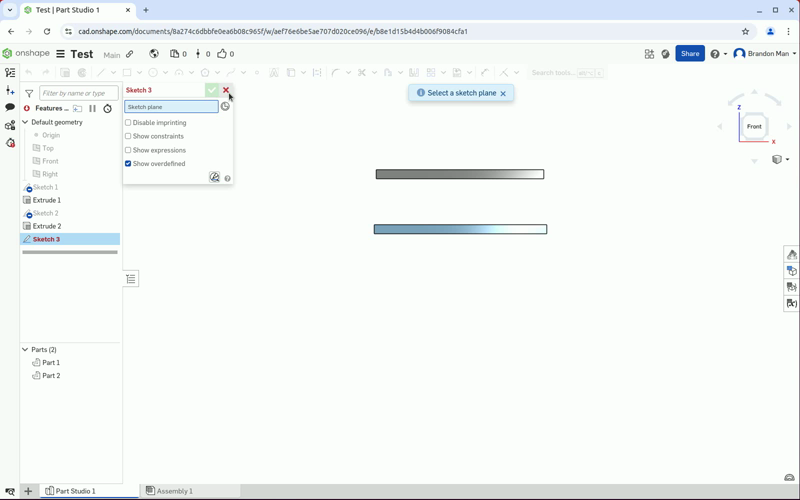
mouse_move(73, 163)
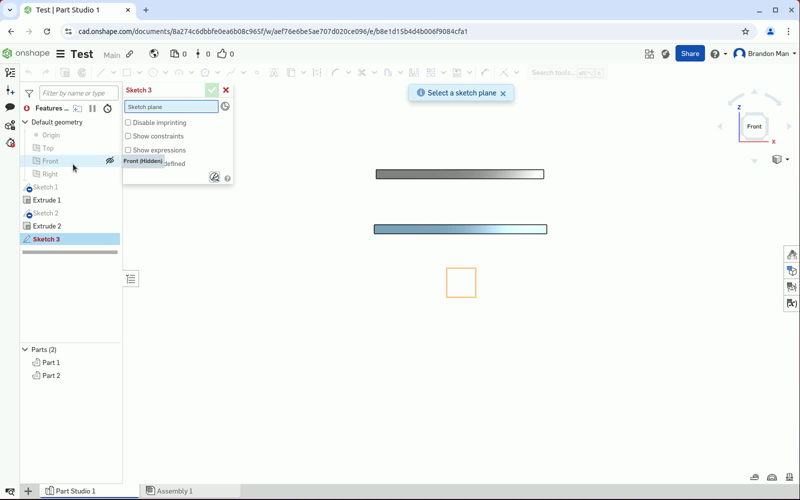
click(73, 163)
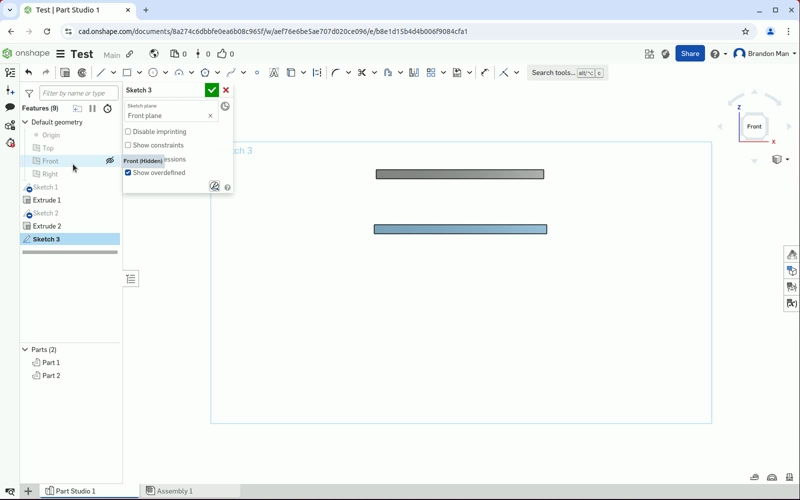
mouse_move(73, 352)
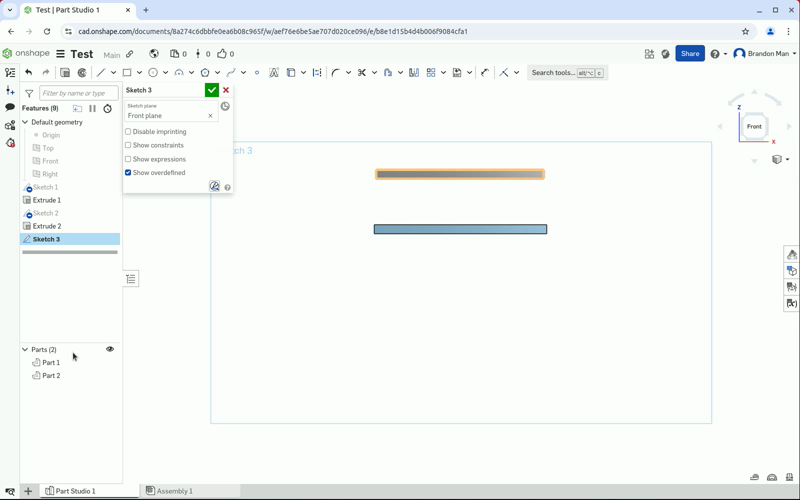
key(y)
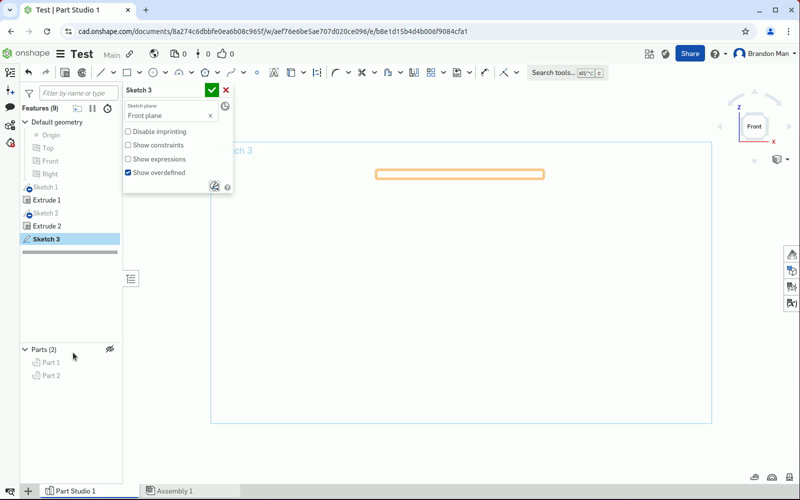
key(l)
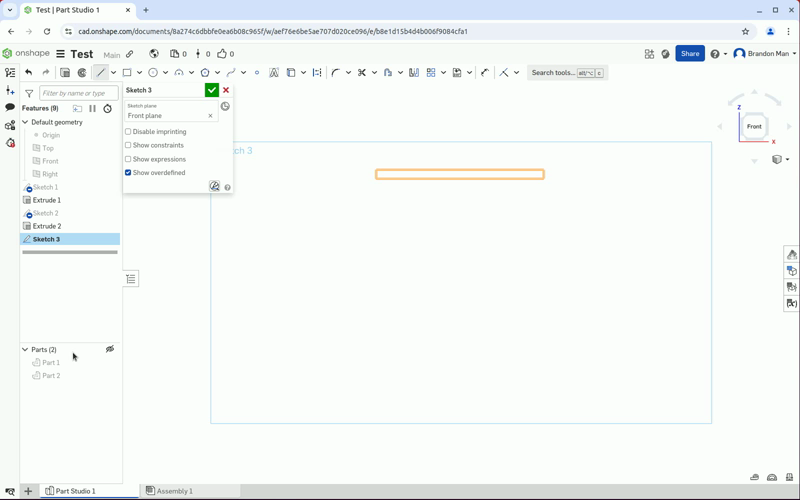
key_down(shift)
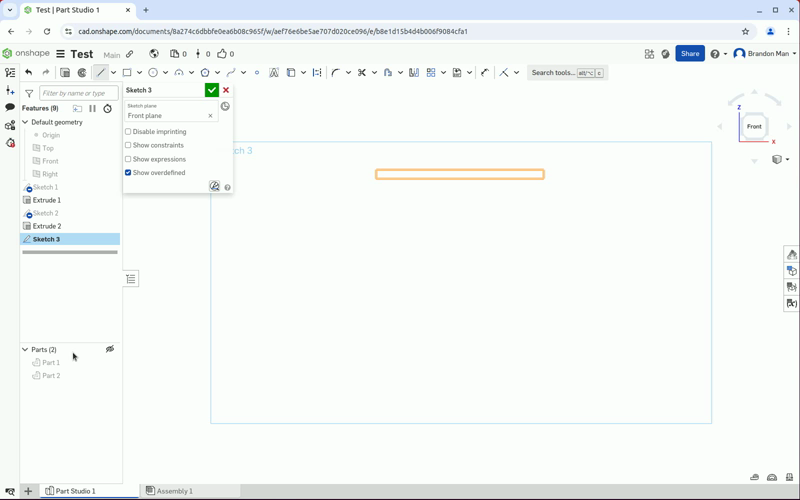
mouse_move(441, 231)
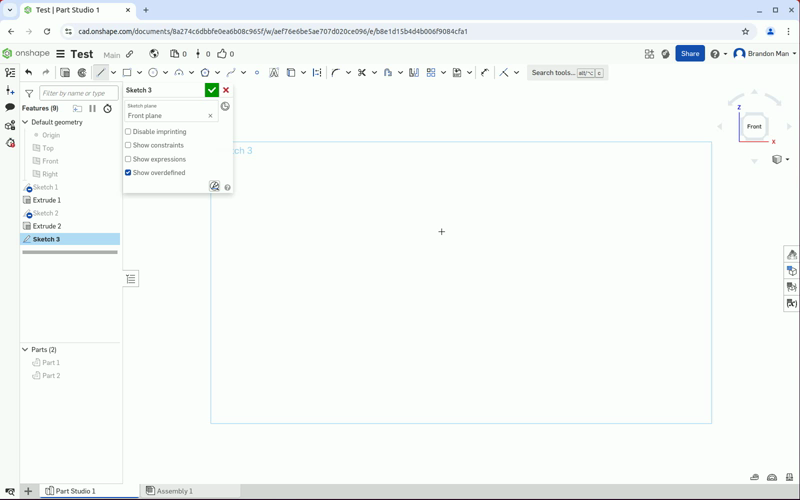
click(441, 231)
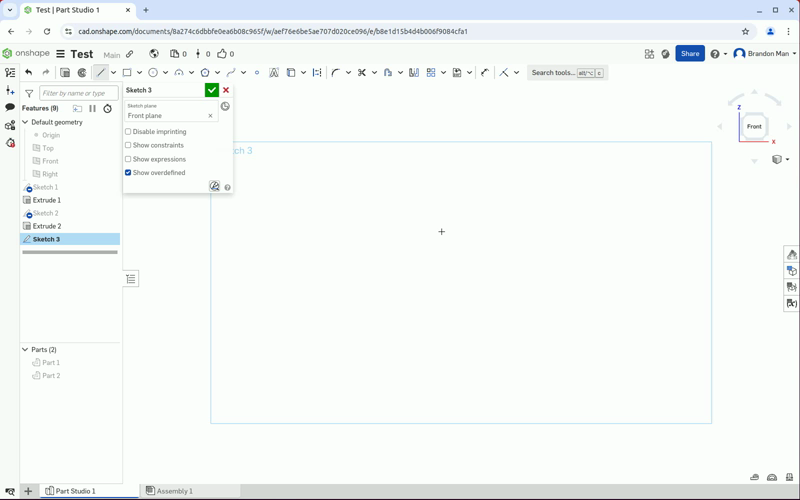
key_up(shift)
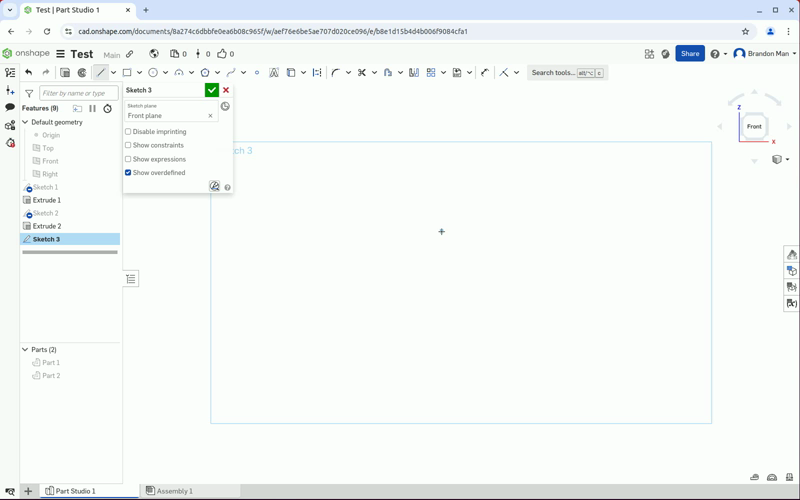
key_down(shift)
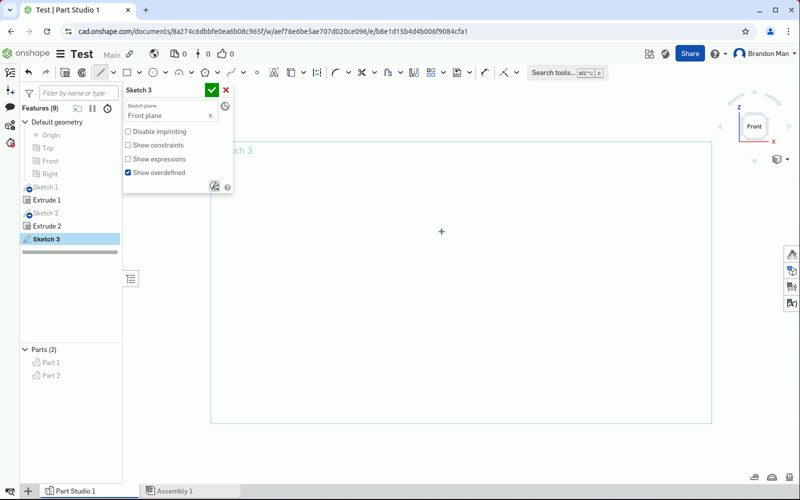
mouse_move(471, 231)
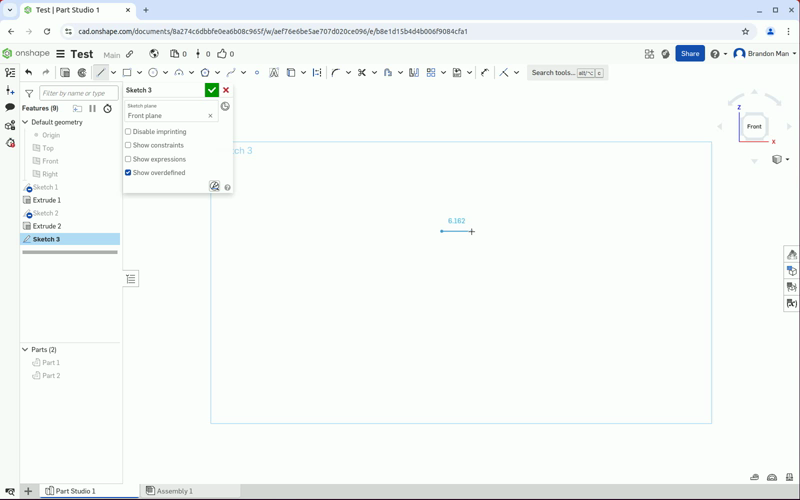
mouse_move(480, 231)
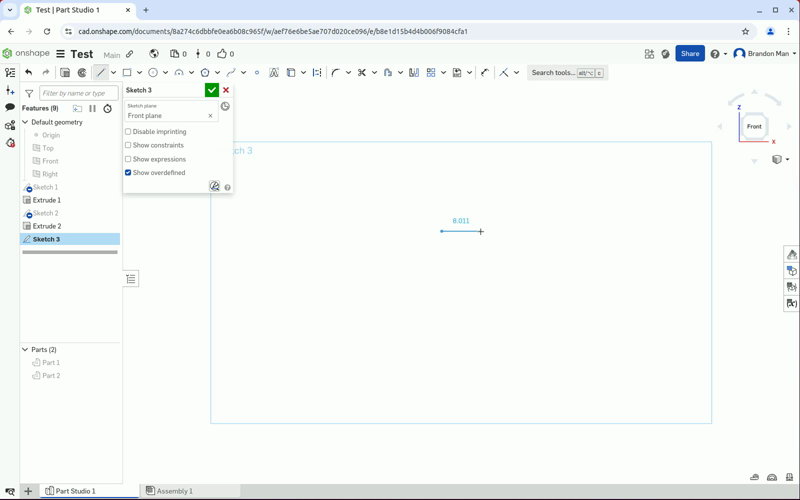
click(480, 231)
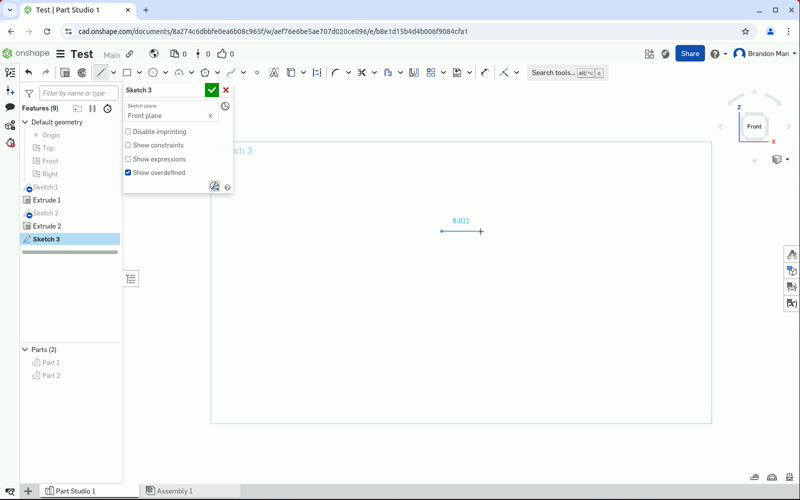
key_up(shift)
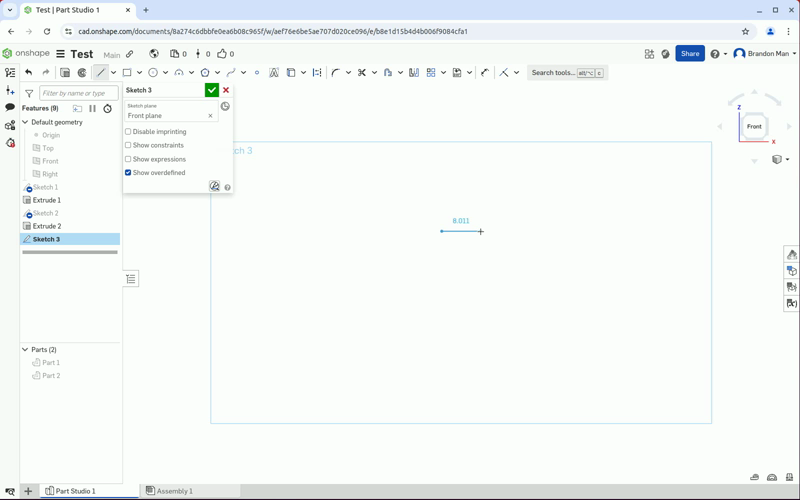
key_down(shift)
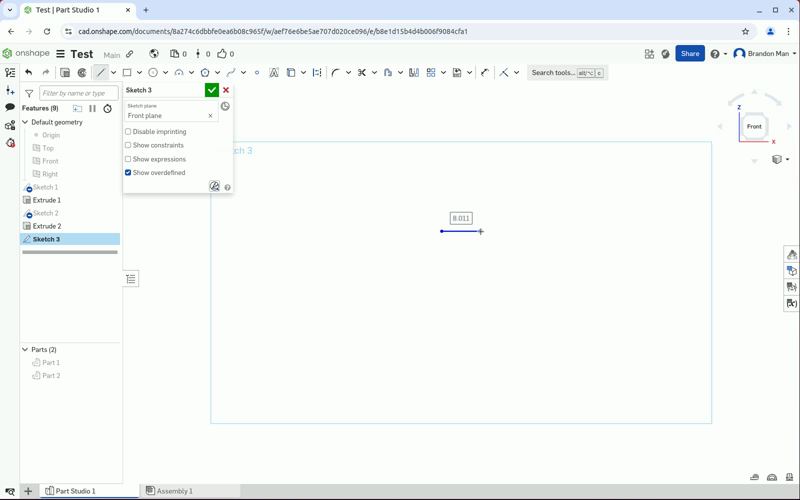
mouse_move(510, 231)
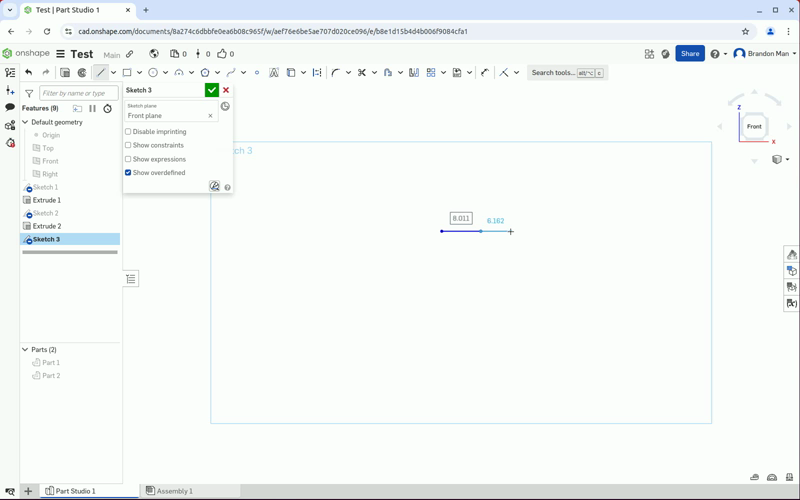
mouse_move(480, 173)
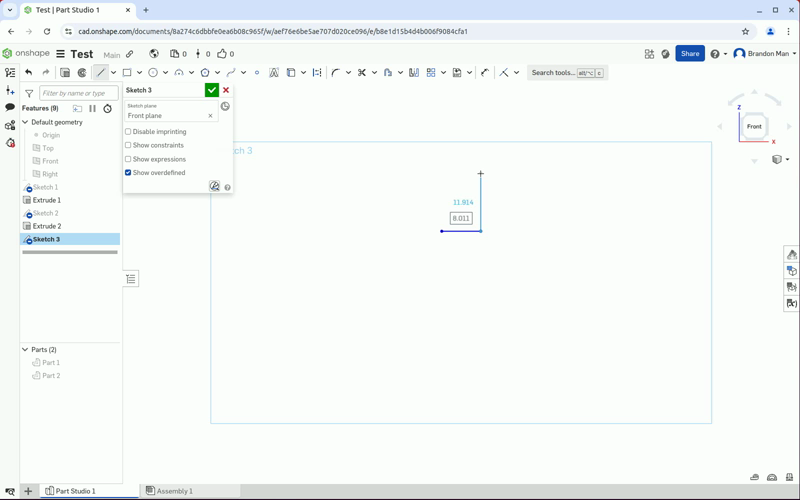
click(480, 173)
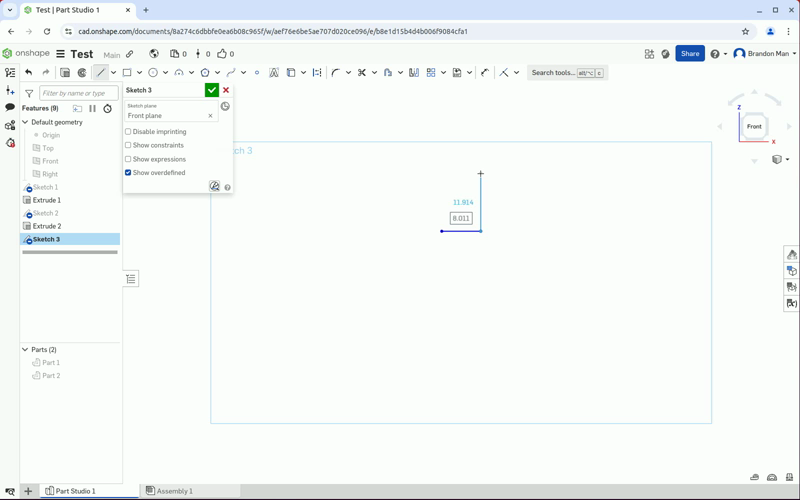
key_up(shift)
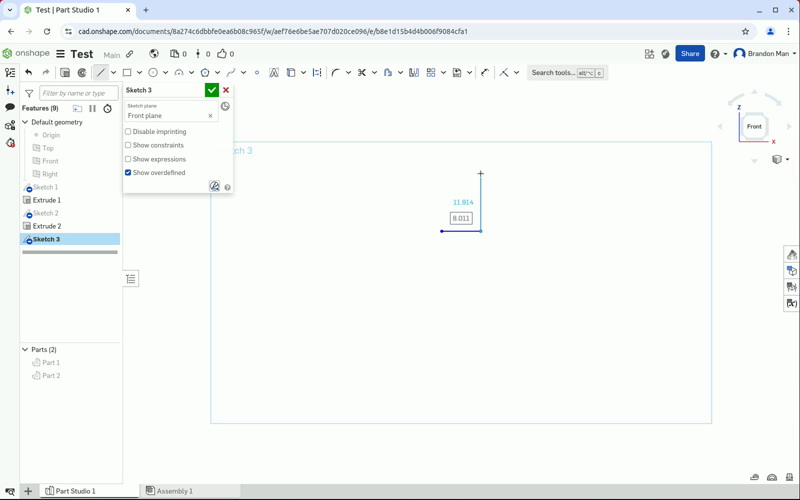
key_down(shift)
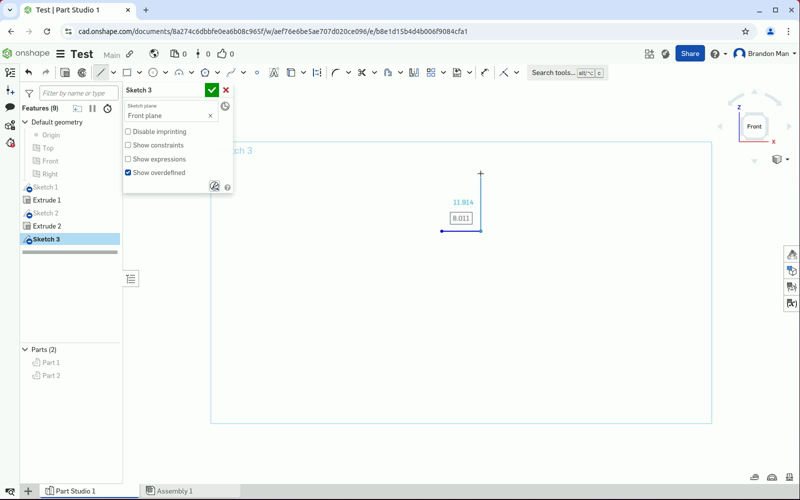
mouse_move(510, 173)
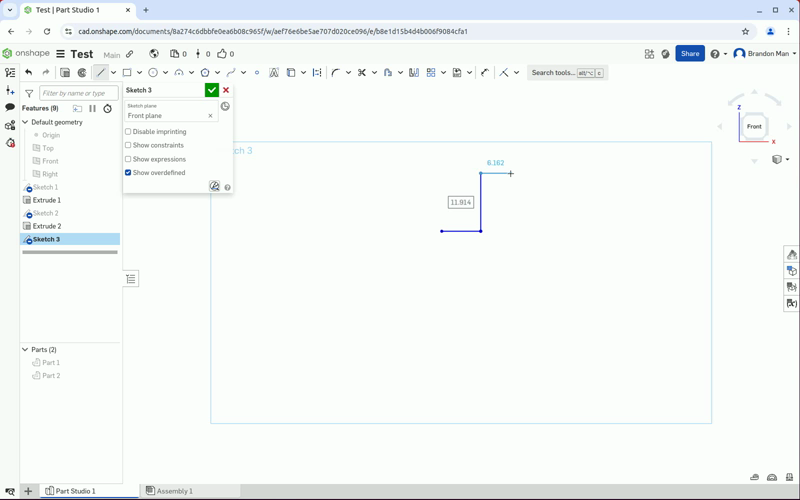
mouse_move(441, 173)
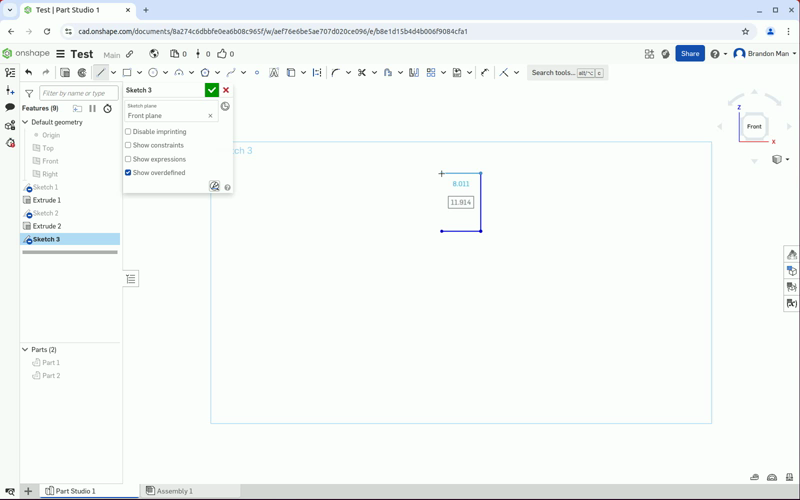
click(441, 173)
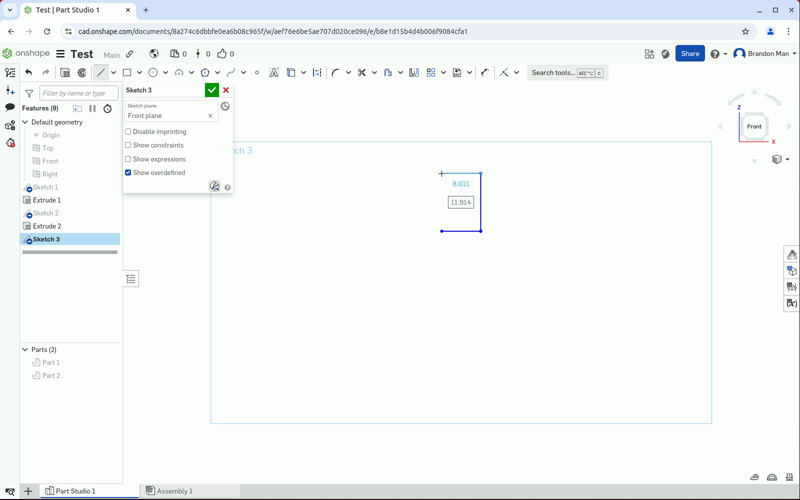
key_up(shift)
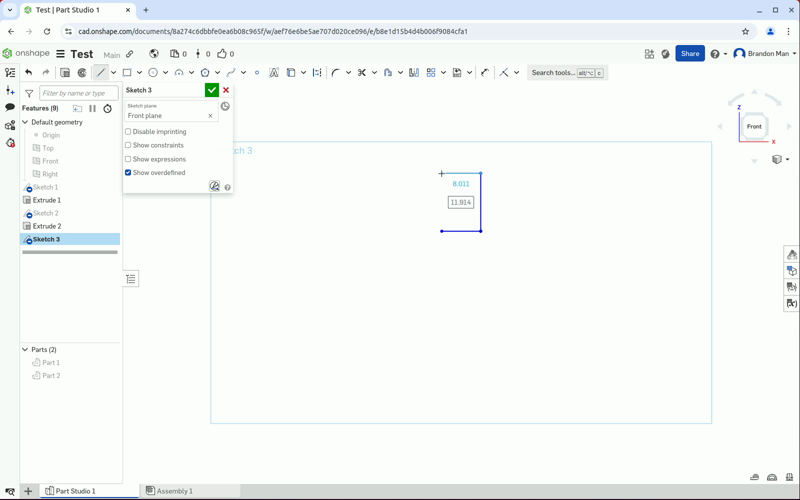
mouse_move(471, 173)
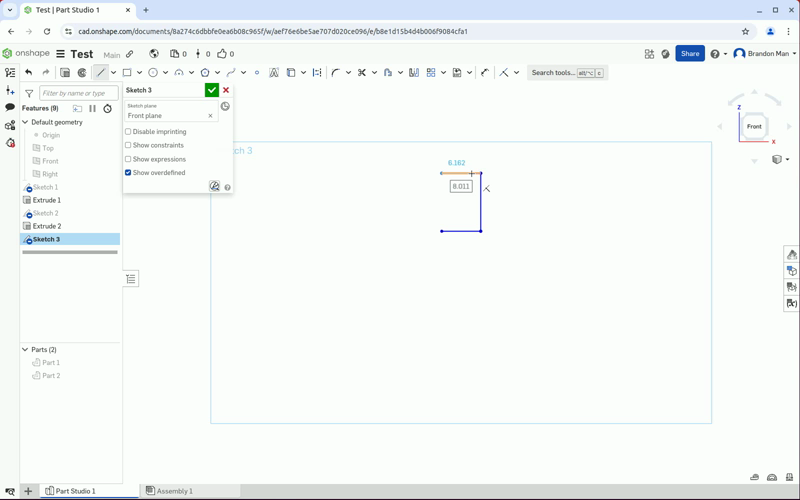
key_down(shift)
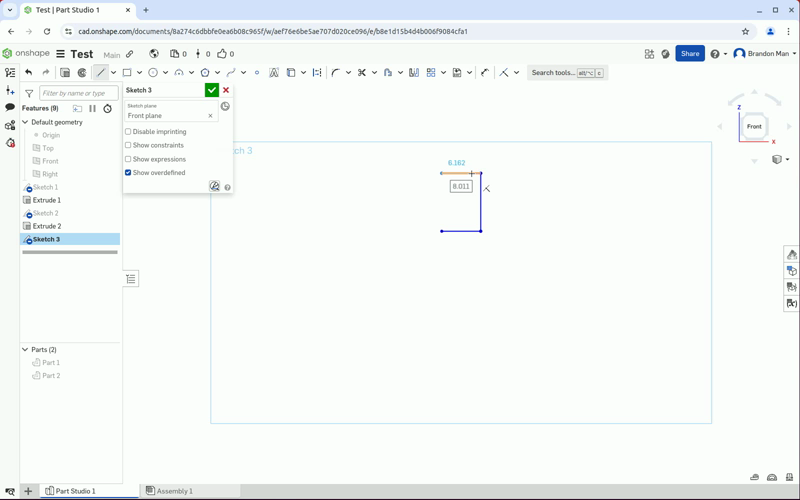
mouse_move(441, 231)
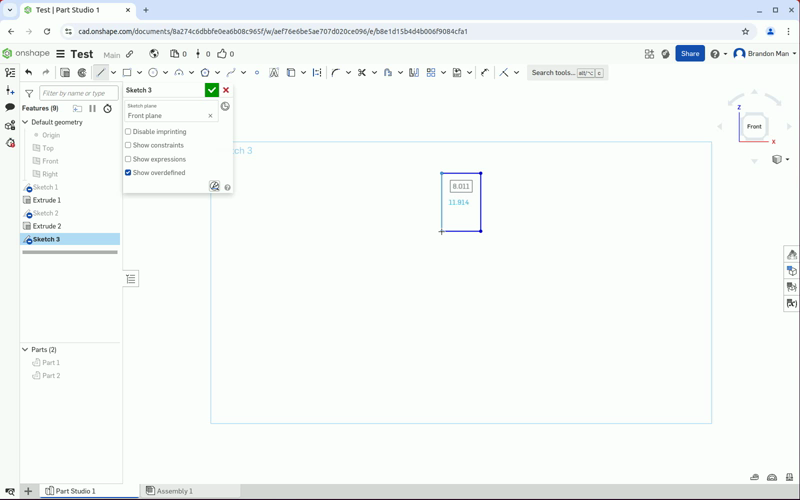
key_up(shift)
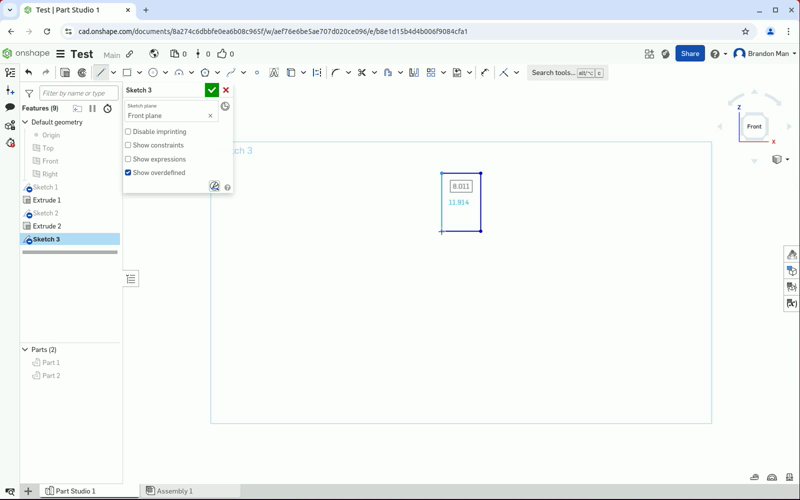
click(441, 231)
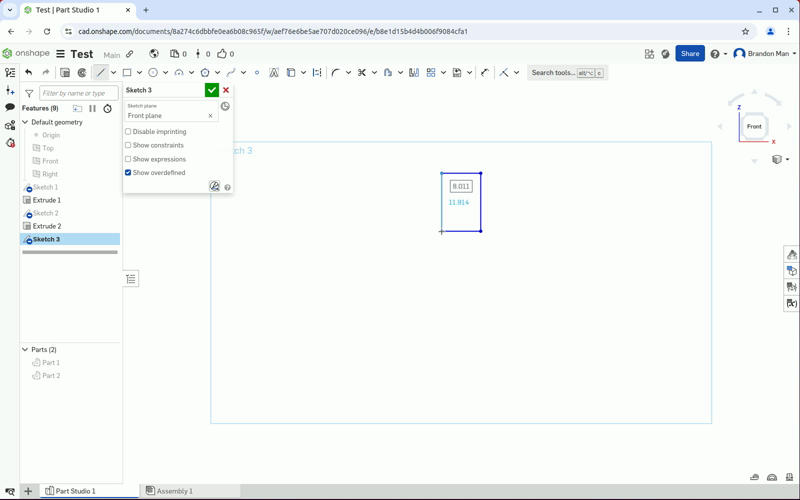
key(esc)
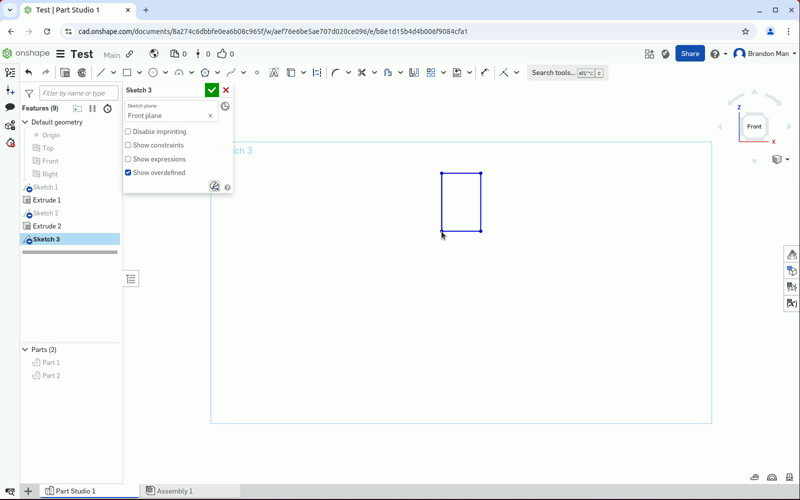
mouse_move(443, 229)
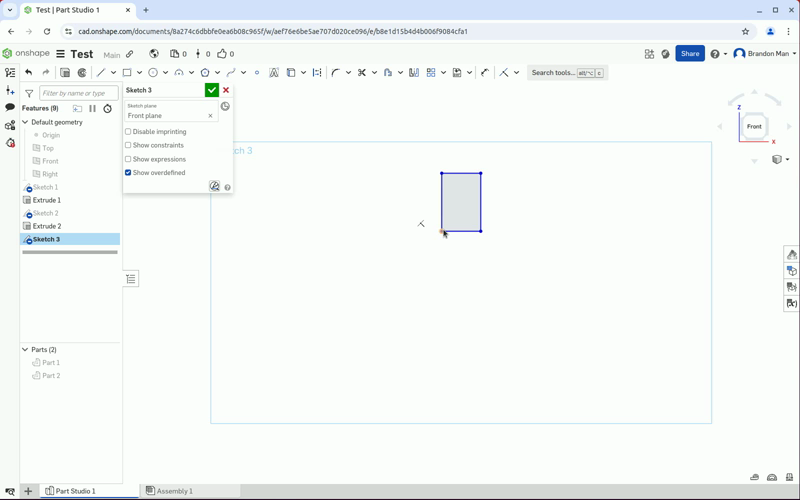
click(443, 229)
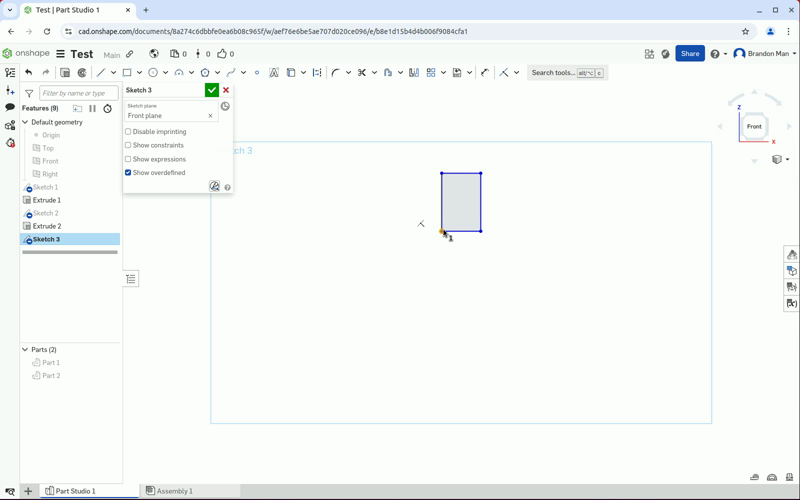
mouse_move(73, 352)
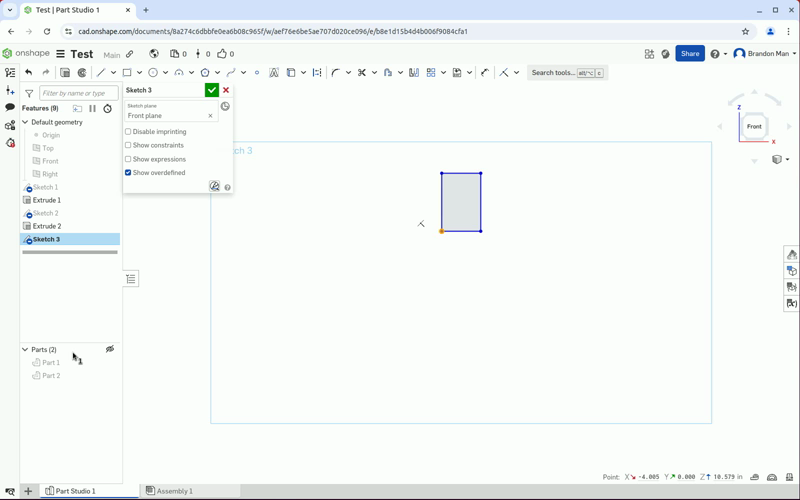
key(shift+y)
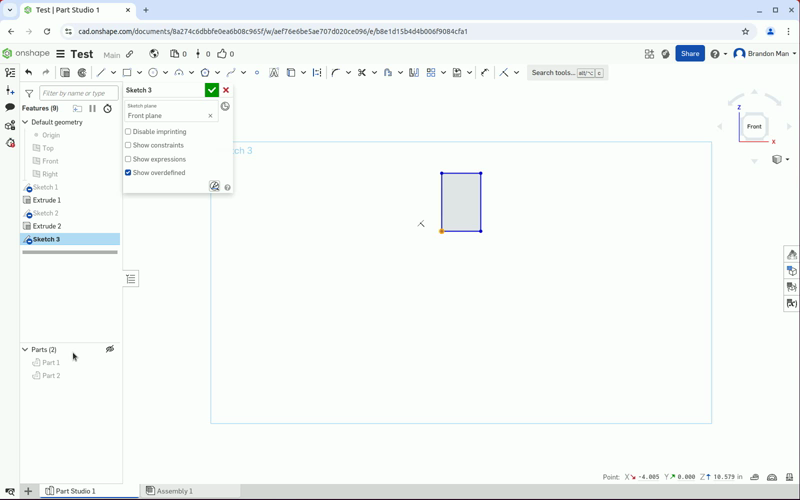
key(shift+e)
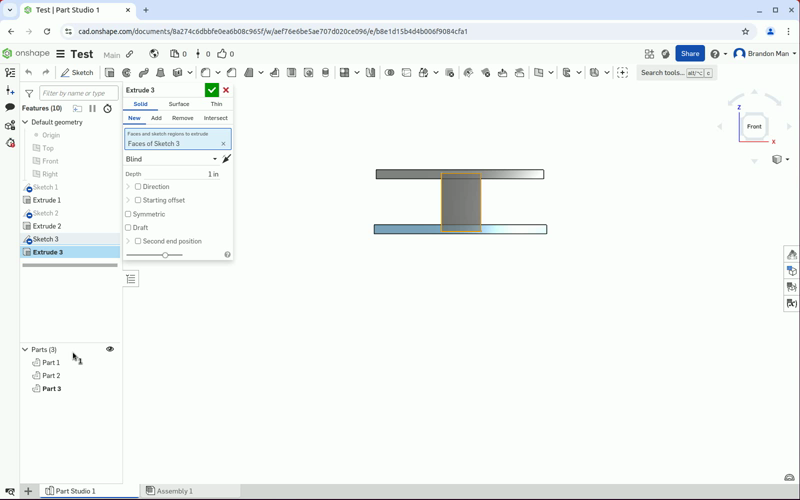
mouse_move(143, 106)
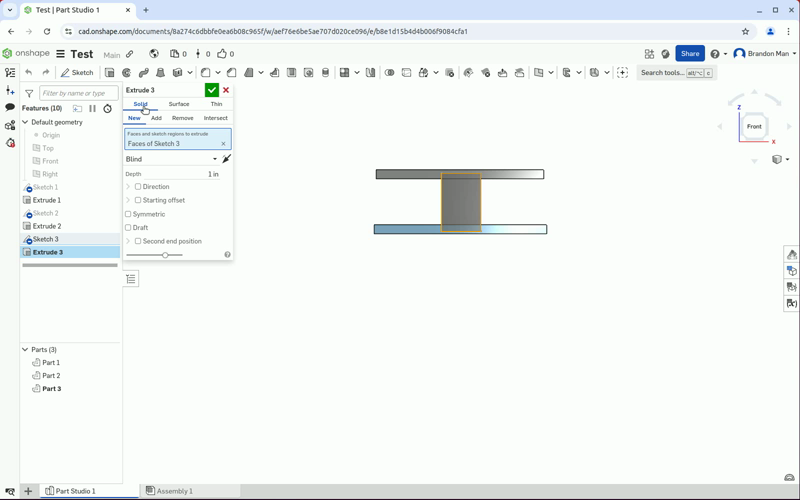
click(143, 106)
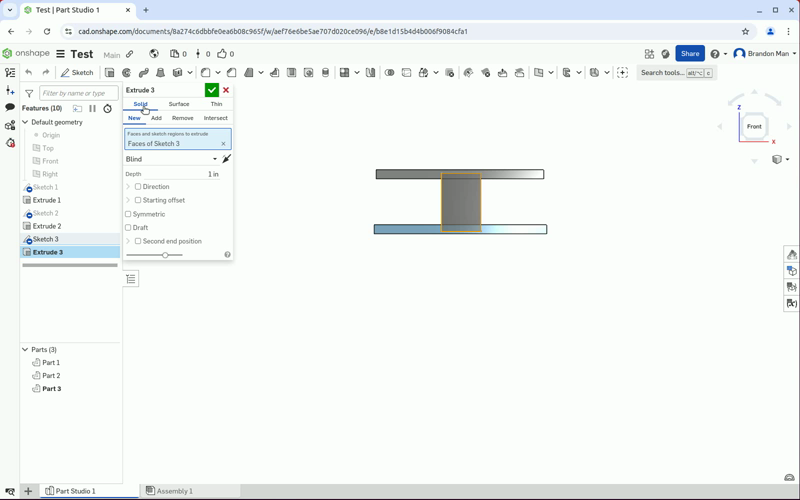
mouse_move(137, 120)
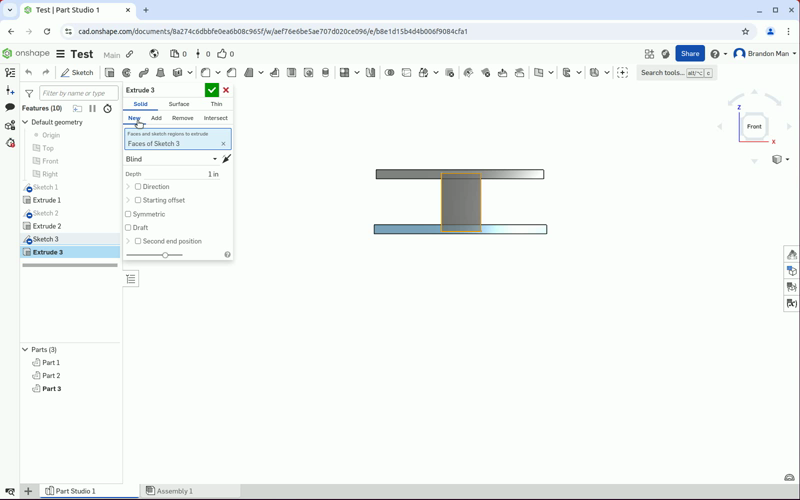
click(137, 120)
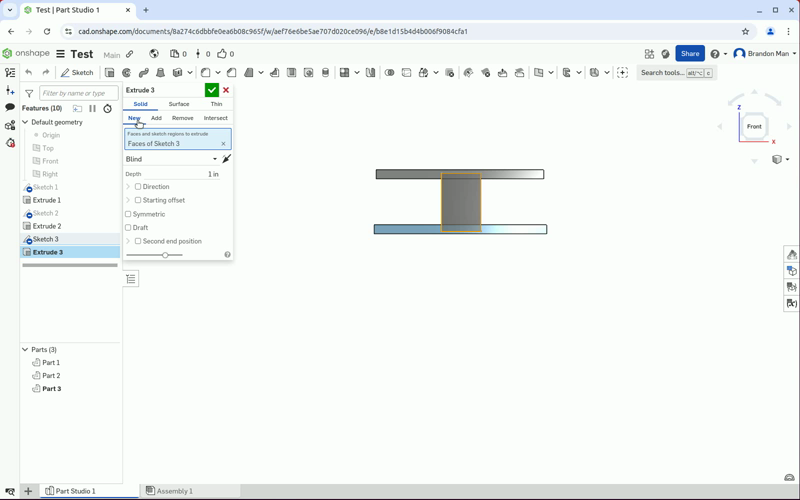
key(tab, 4)
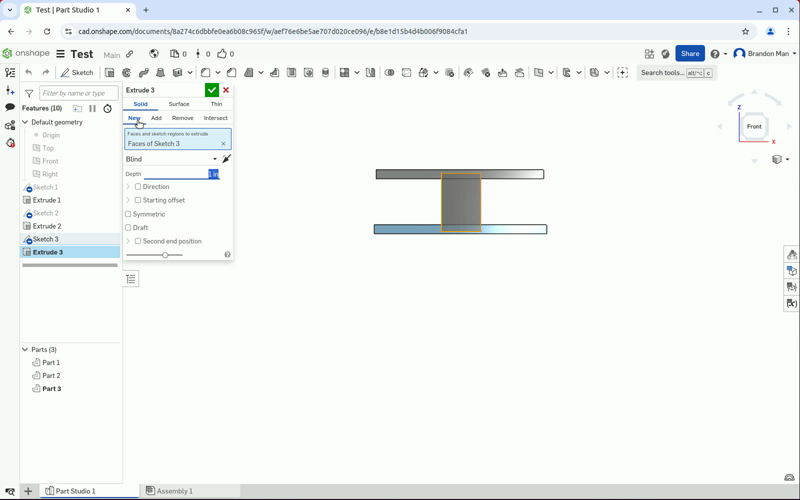
text(13.721)
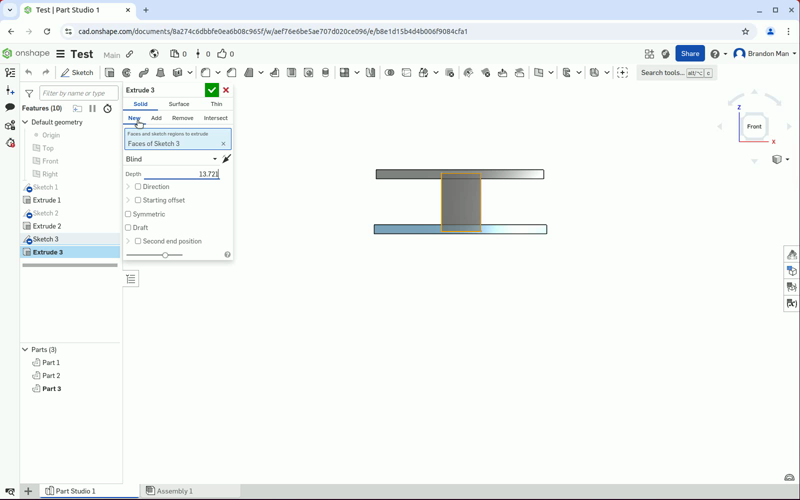
key(enter)
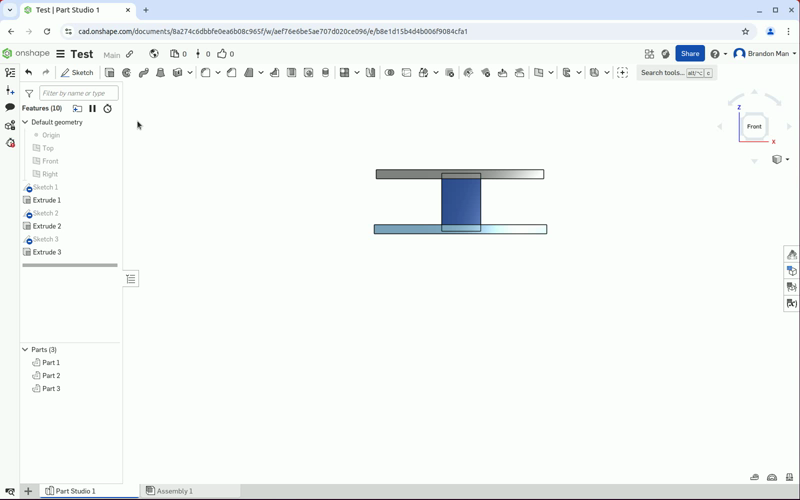
key(shift+h)
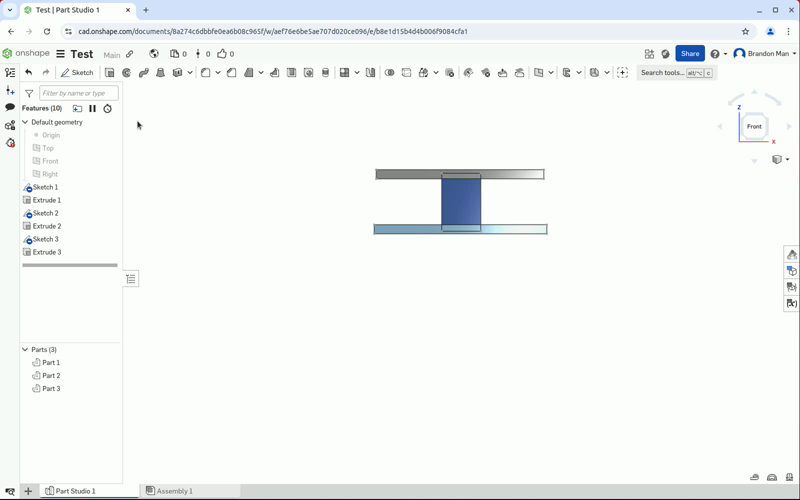
key(shift+h)
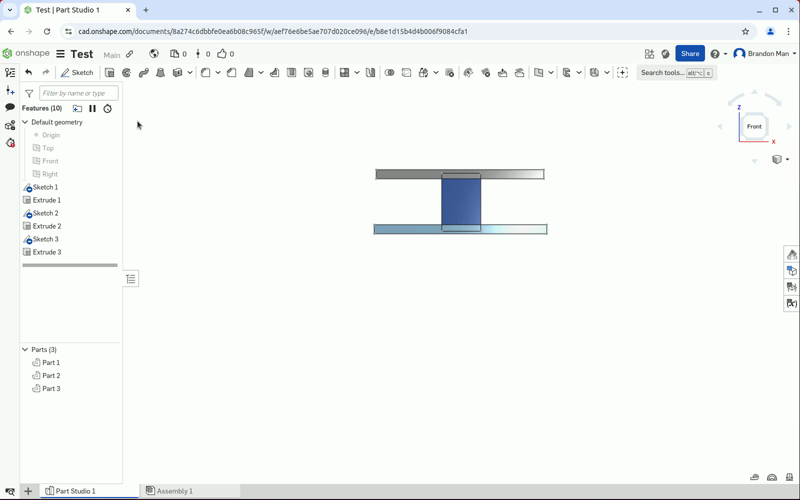
key(shift+7)
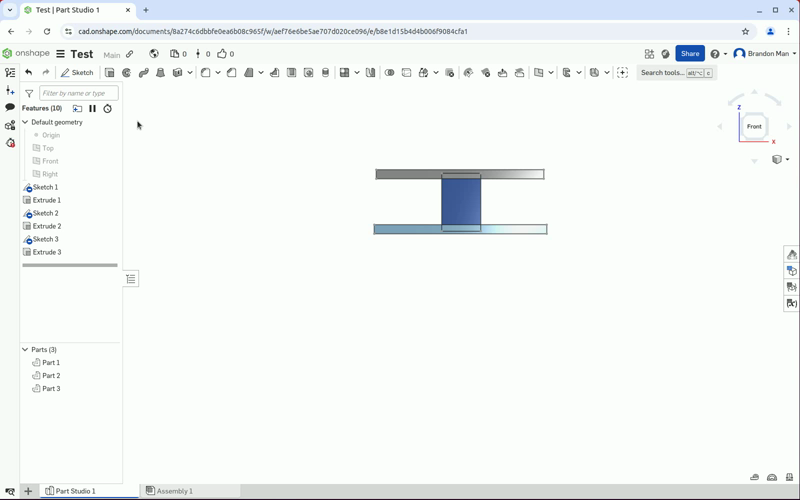
key(left, 2)
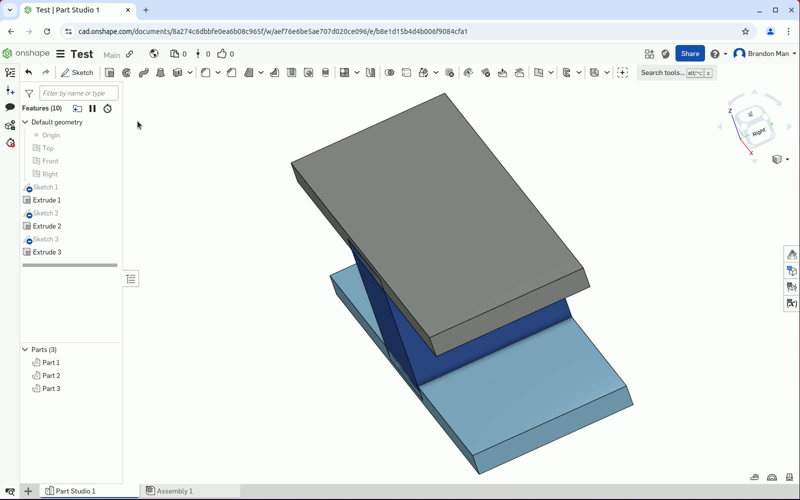
key(down, 2)
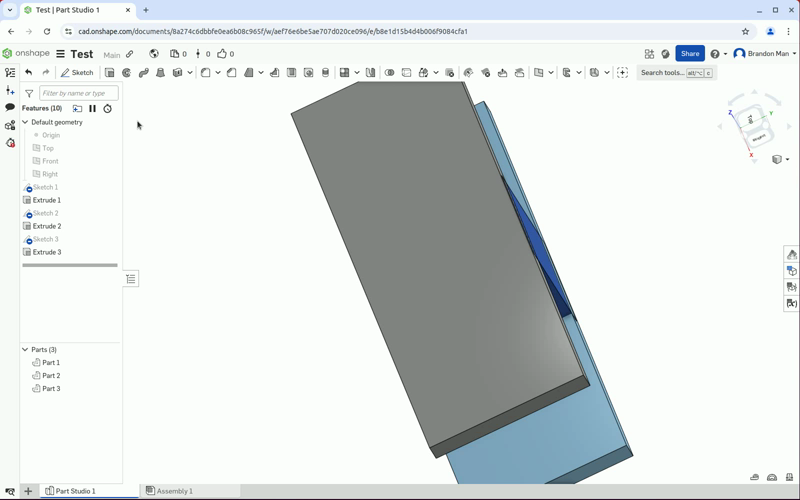
key(up, 2)
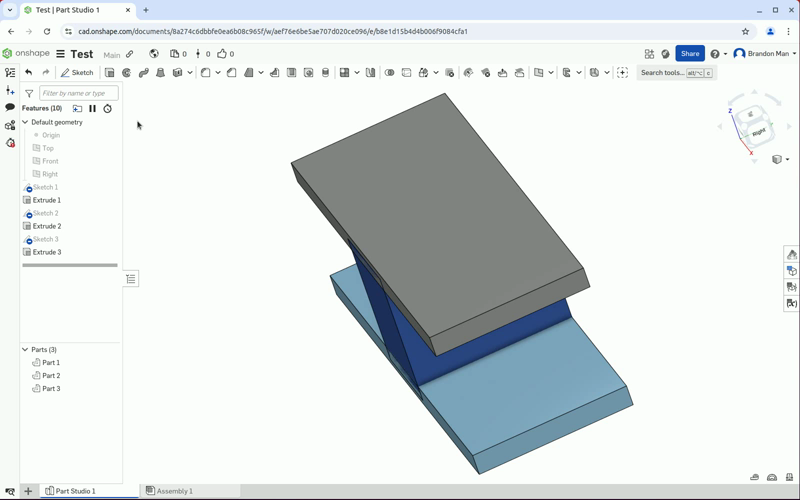
key(right, 2)
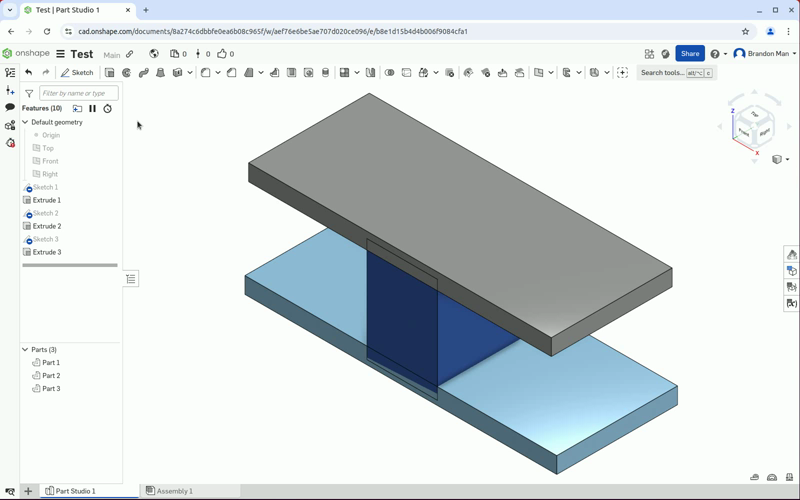
mouse_move(73, 189)
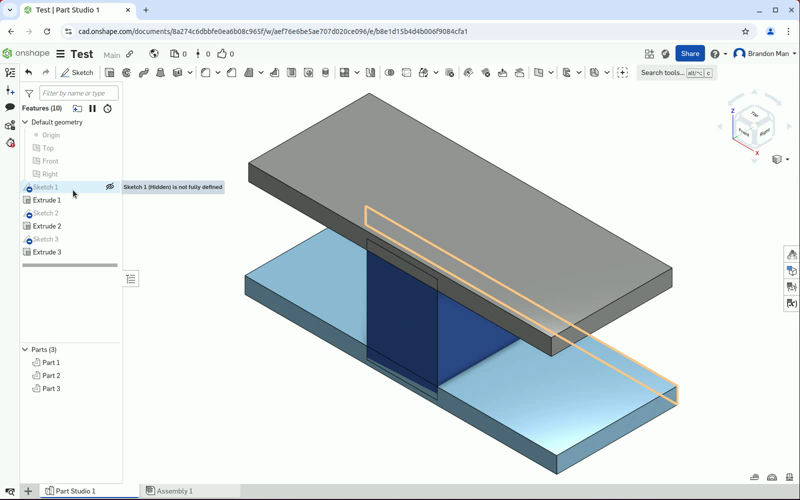
click(73, 189)